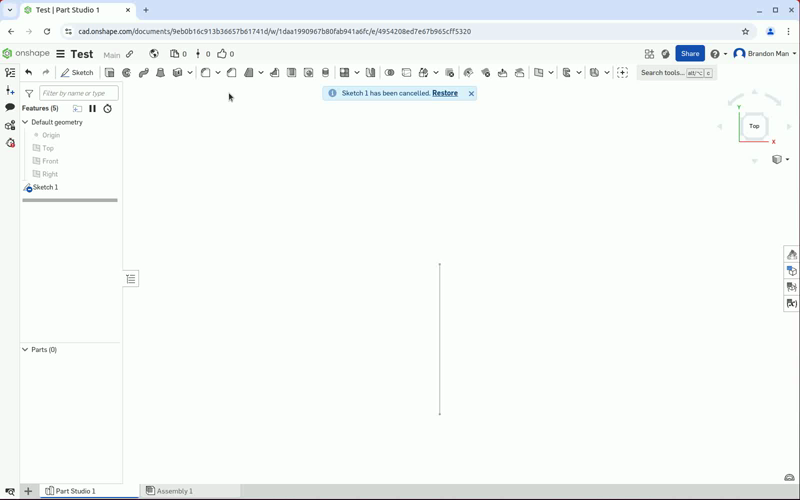
key(shift+h)
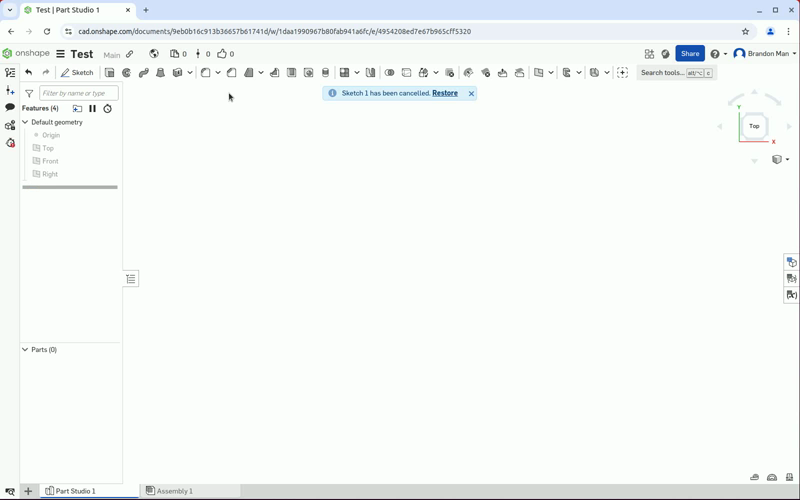
mouse_move(73, 352)
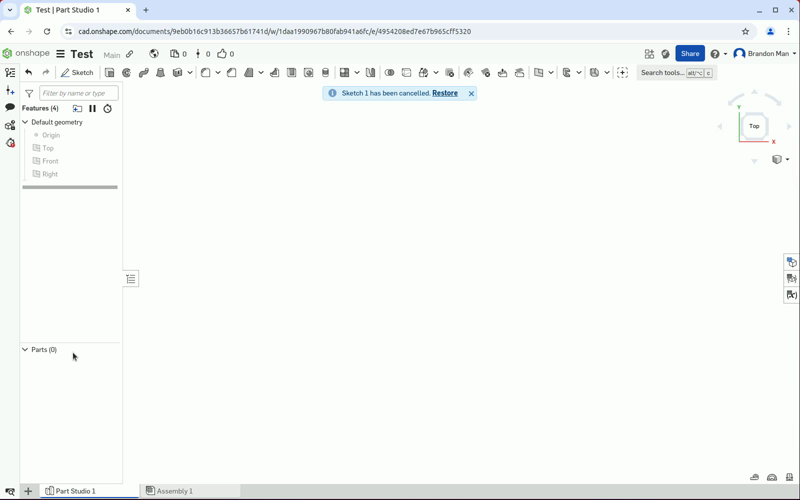
key(y)
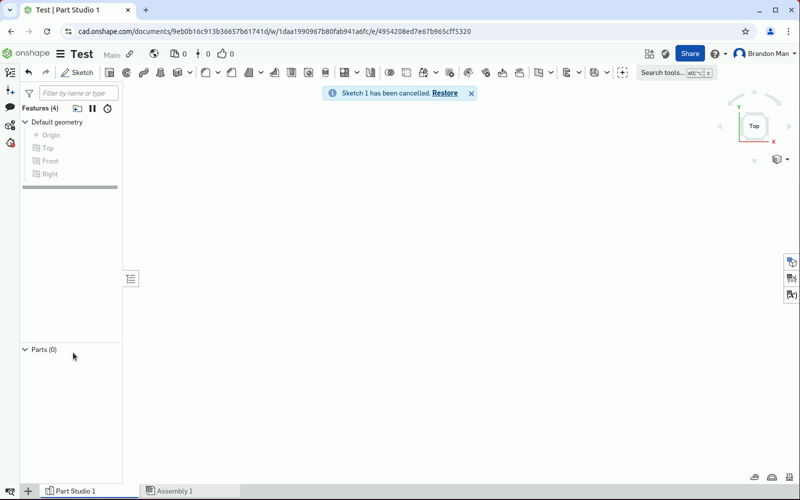
key(shift+p)
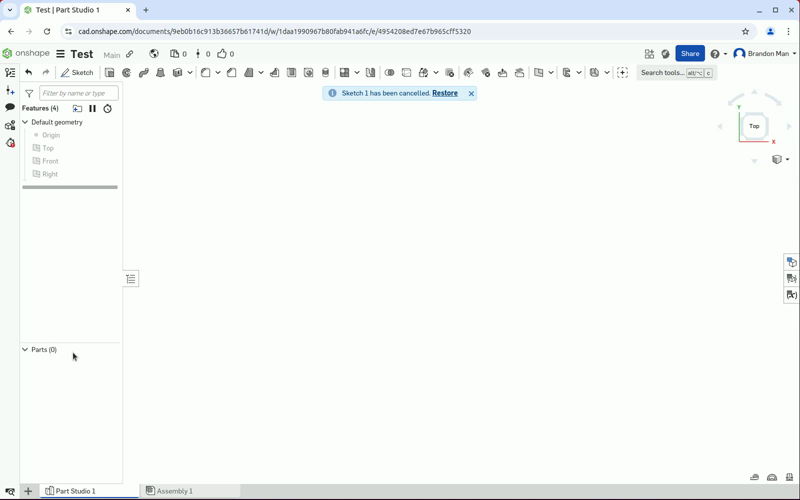
key(space)
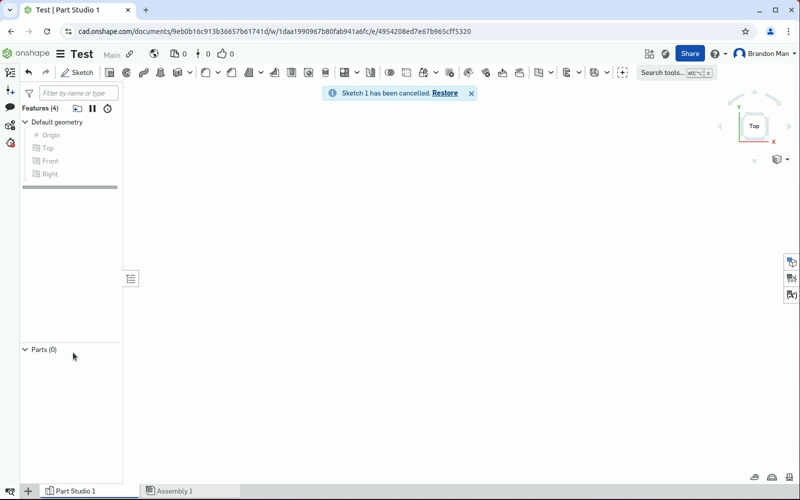
key_down(shift)
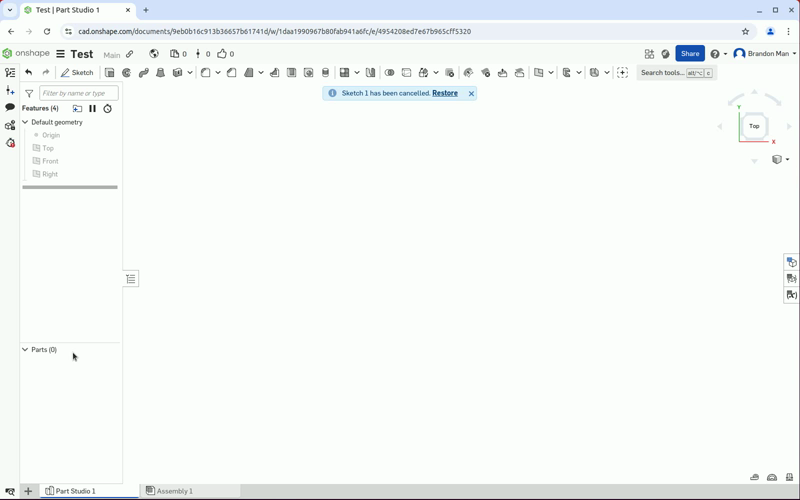
key(up)
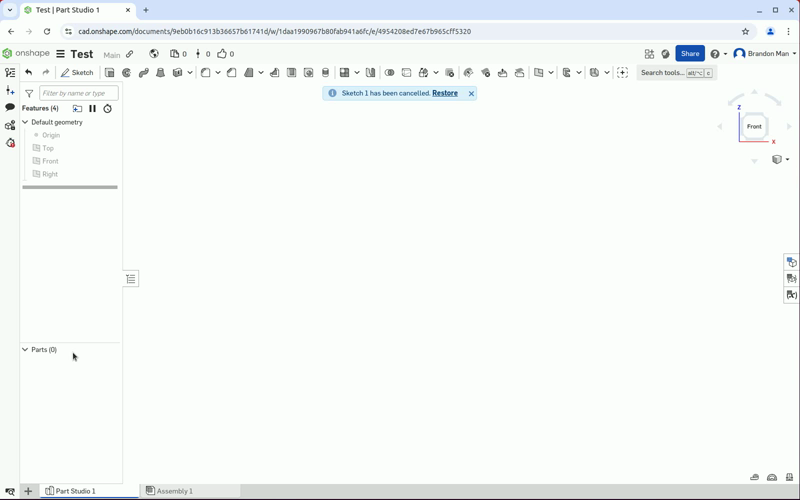
key_up(shift)
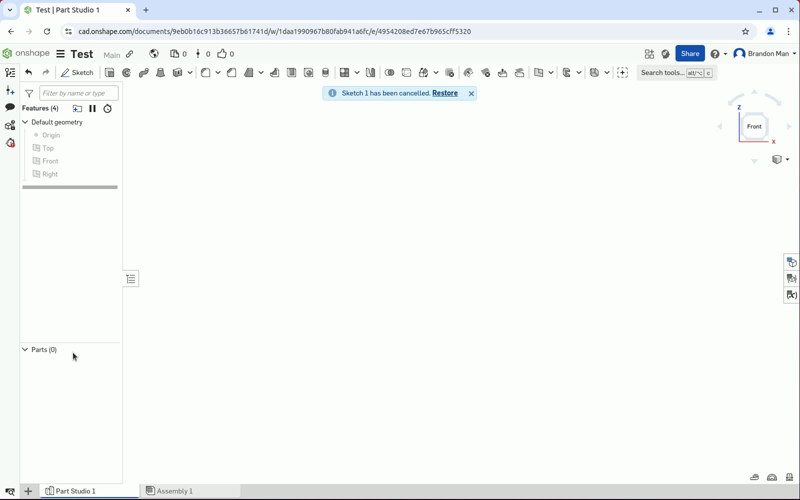
key(space)
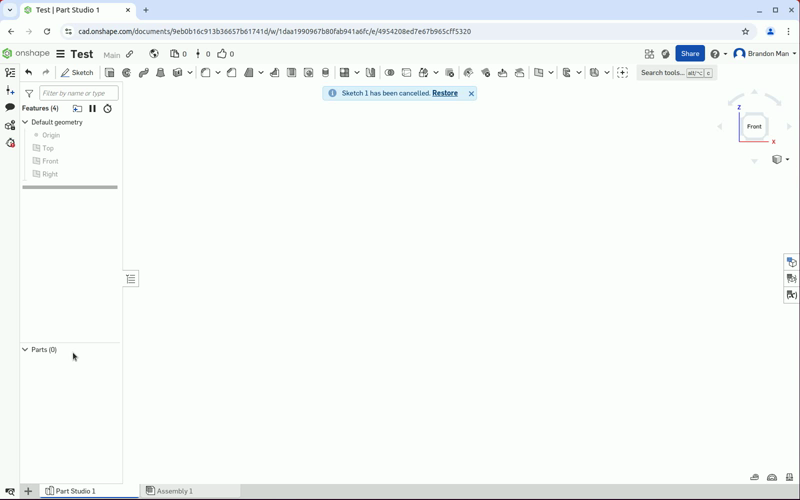
key_down(shift)
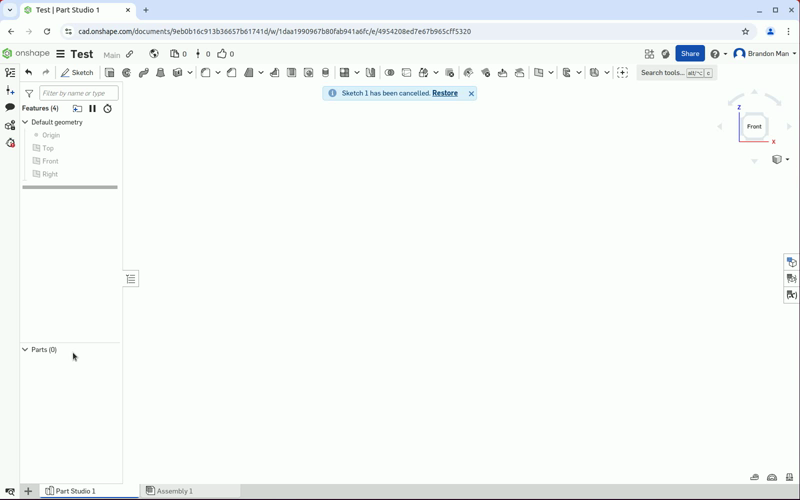
key(left)
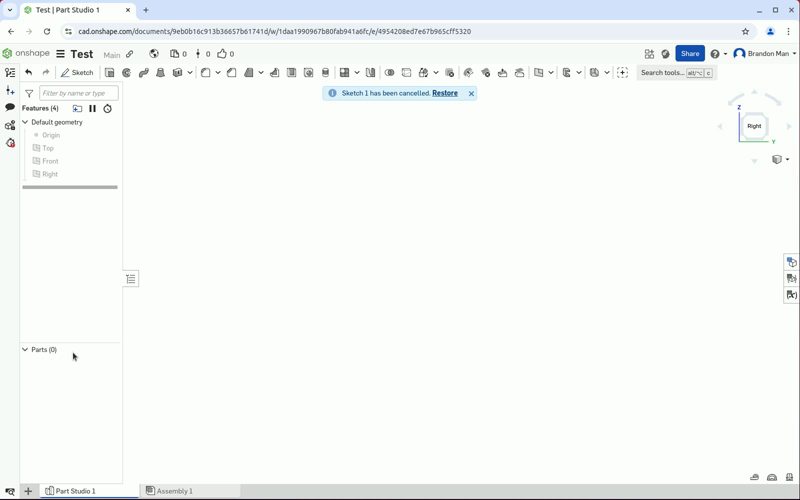
key_up(shift)
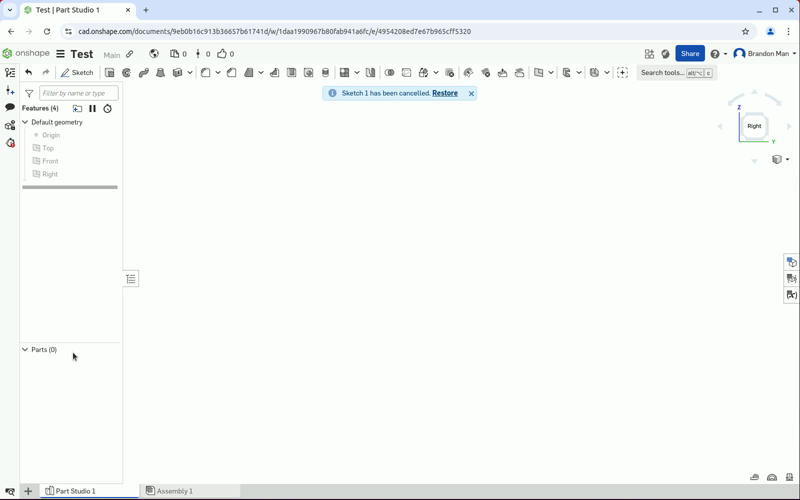
mouse_move(73, 352)
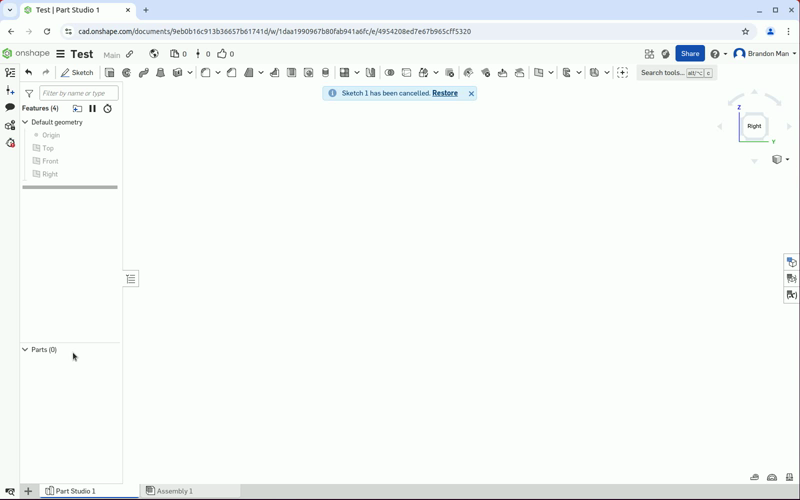
key(shift+y)
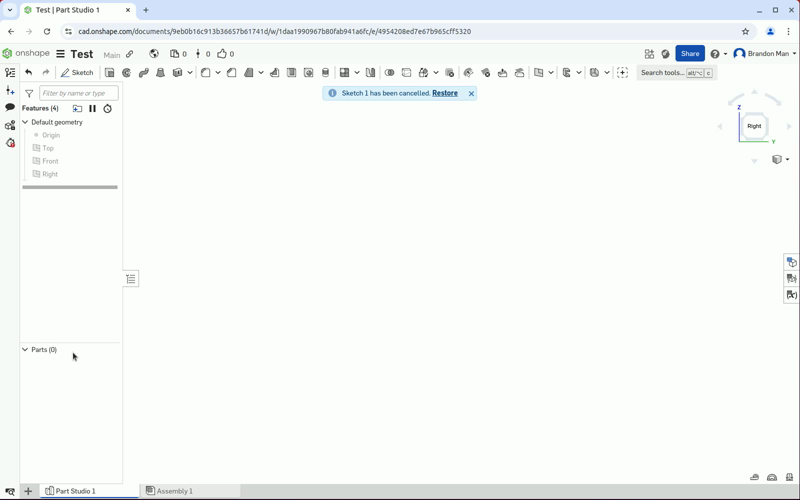
key(shift+s)
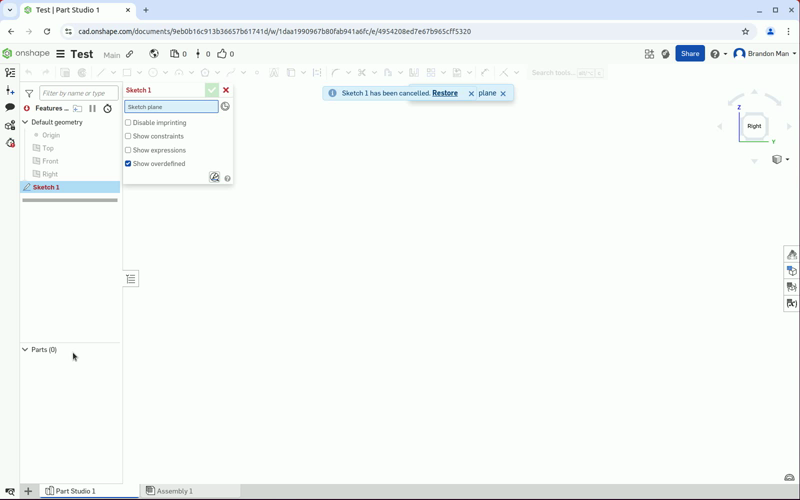
mouse_move(73, 176)
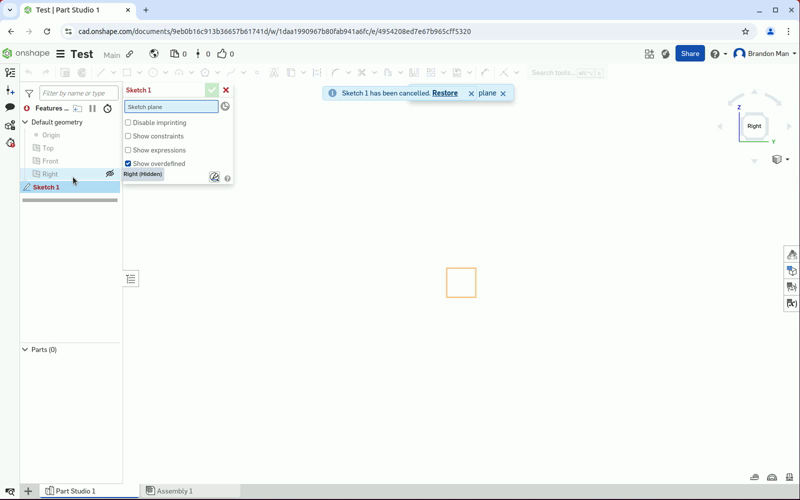
click(73, 176)
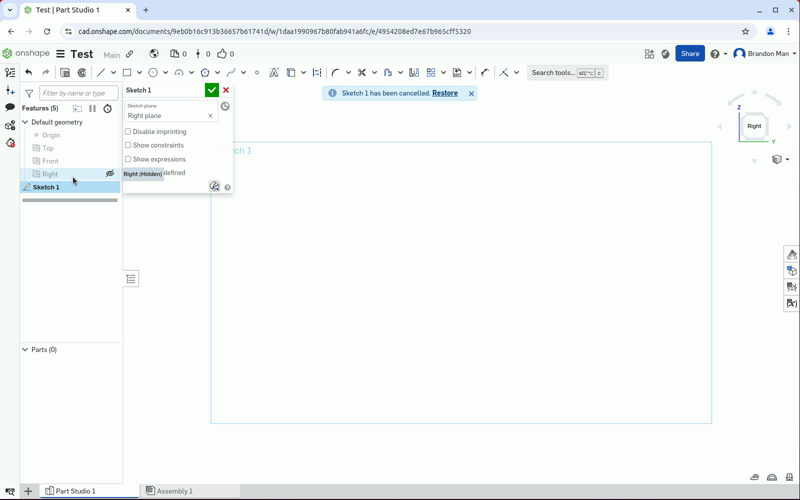
mouse_move(73, 352)
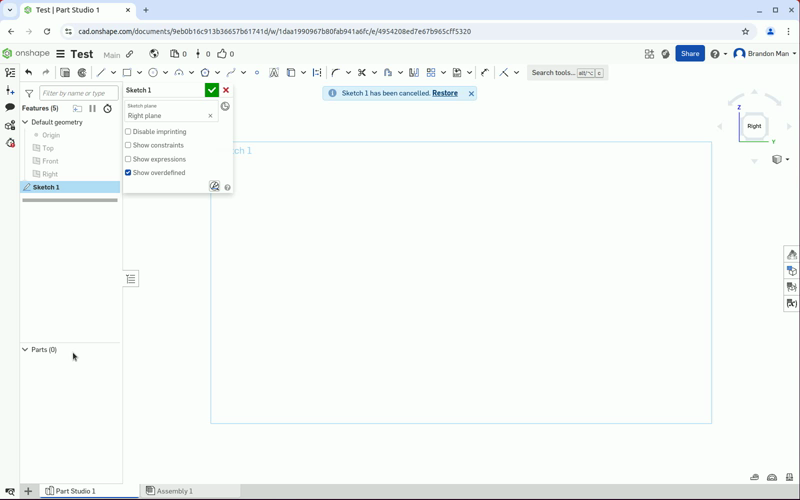
key(y)
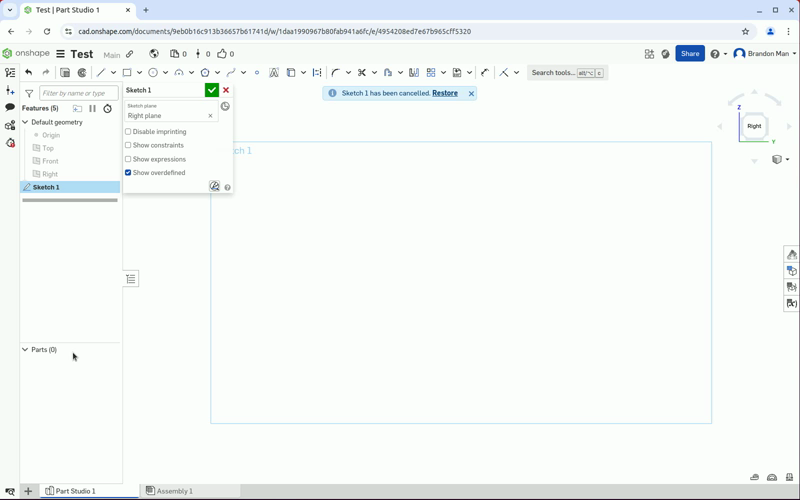
key(a)
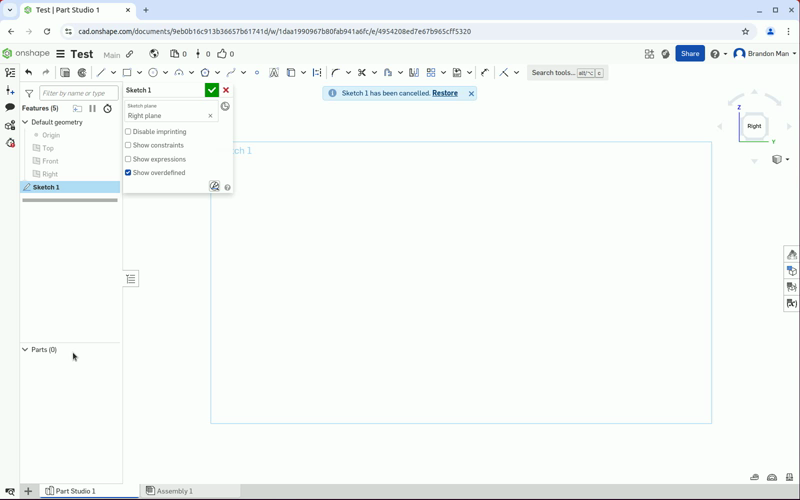
key_down(shift)
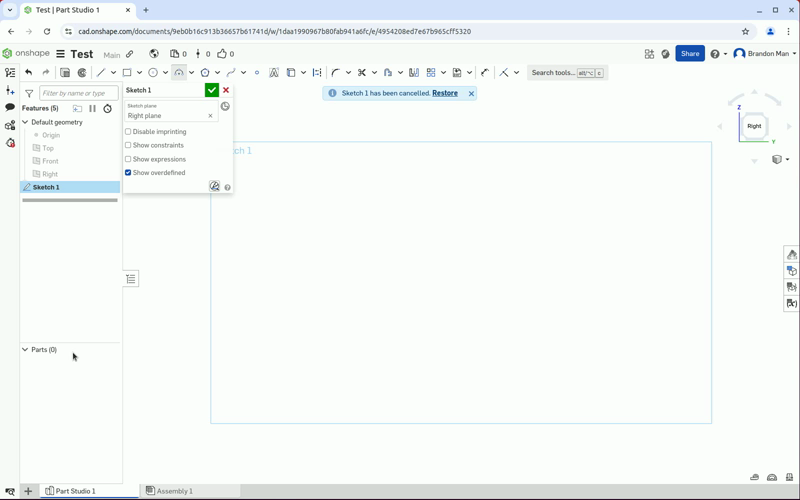
mouse_move(397, 339)
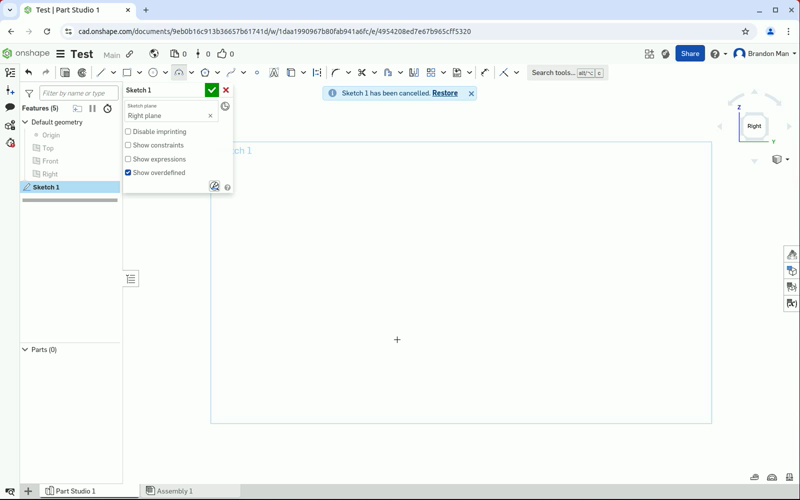
click(397, 339)
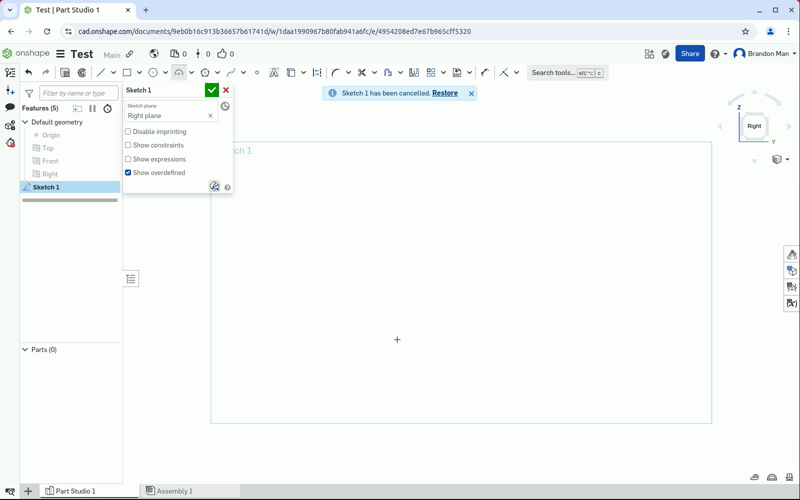
key_up(shift)
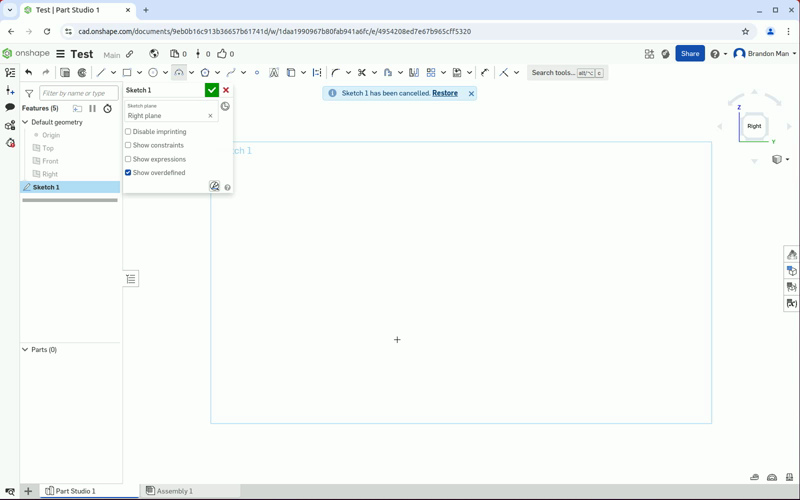
key_down(shift)
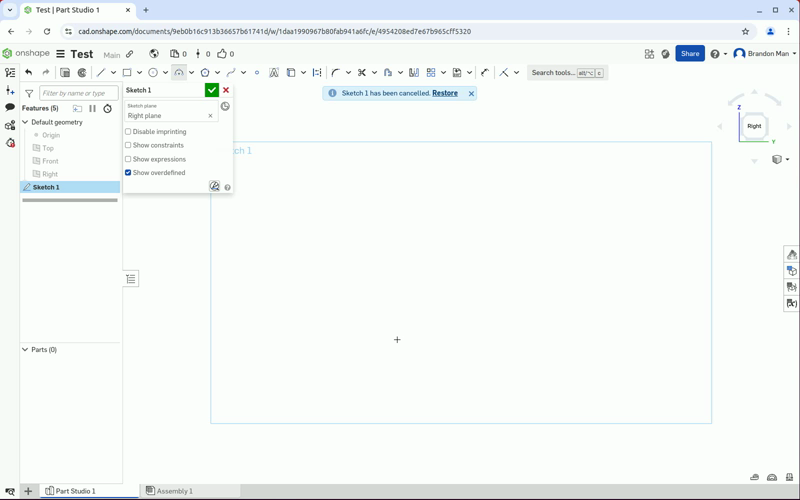
mouse_move(461, 367)
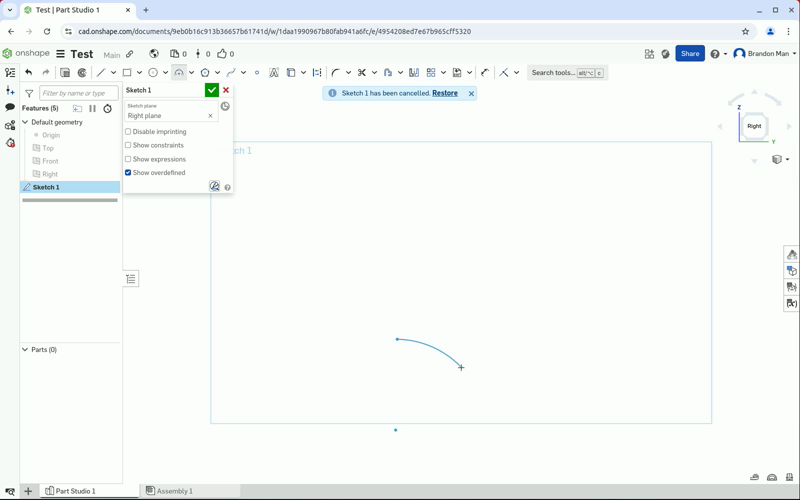
click(461, 367)
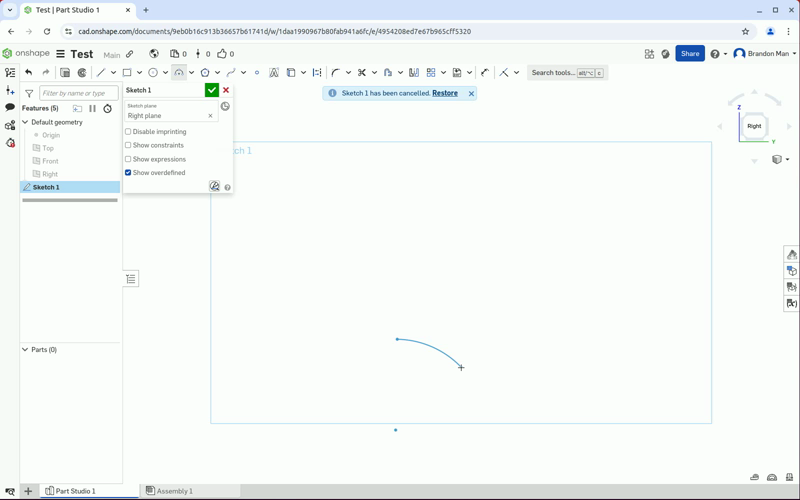
mouse_move(426, 360)
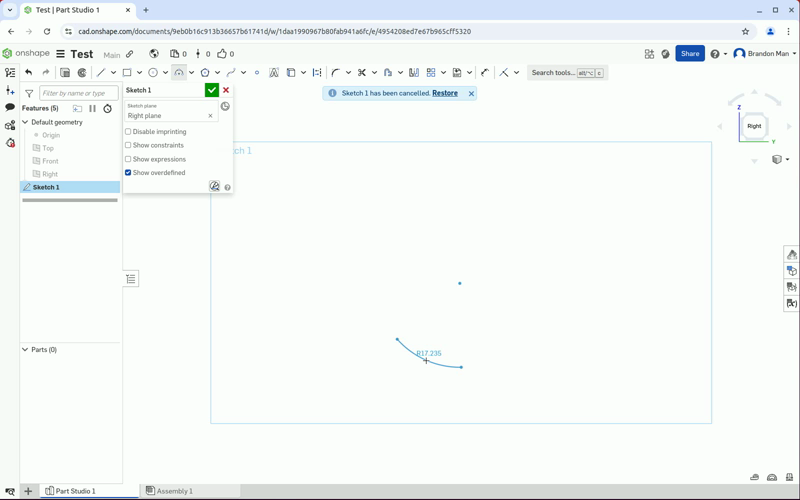
click(426, 360)
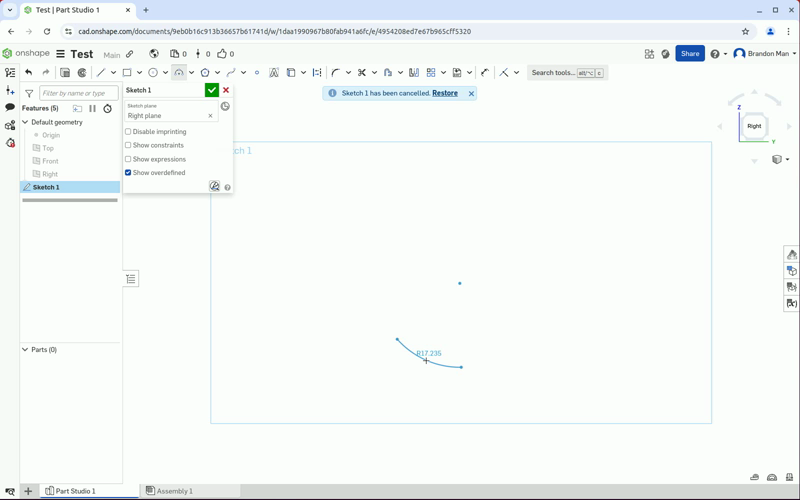
key_up(shift)
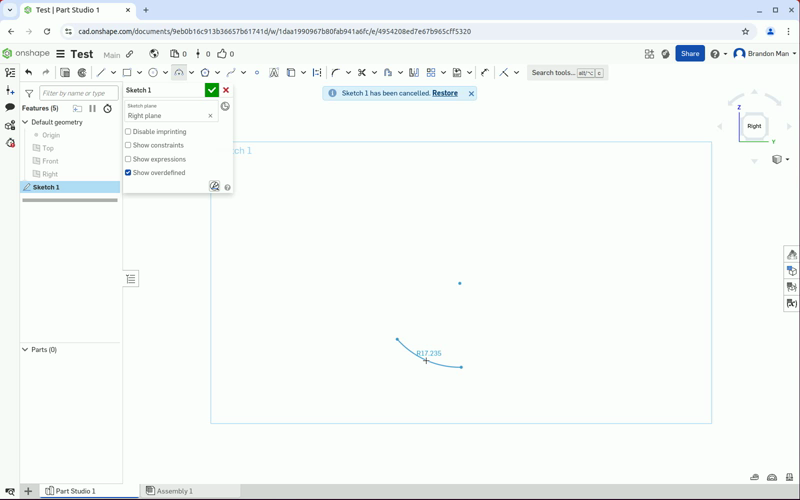
key(esc)
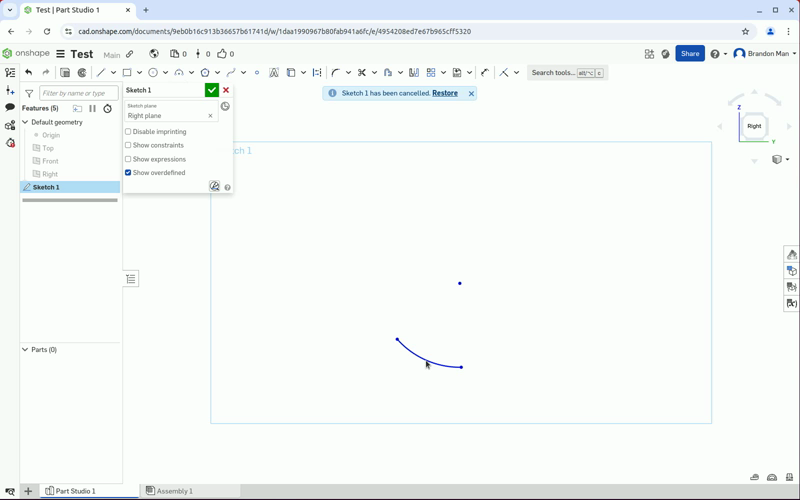
key(l)
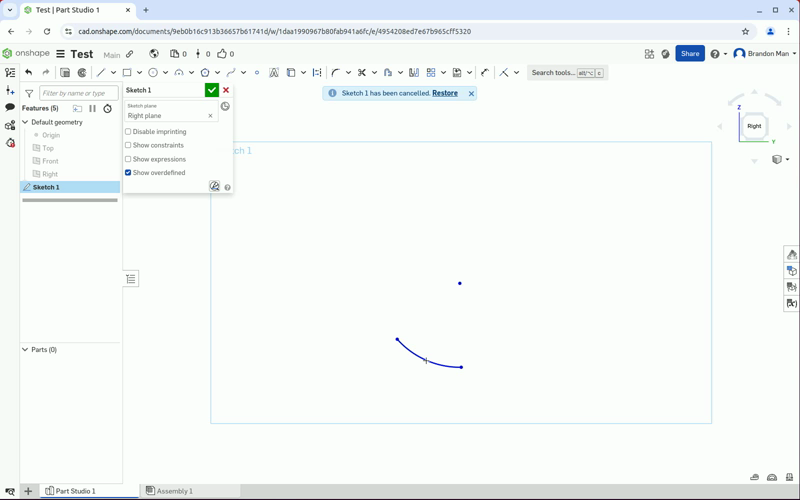
mouse_move(461, 367)
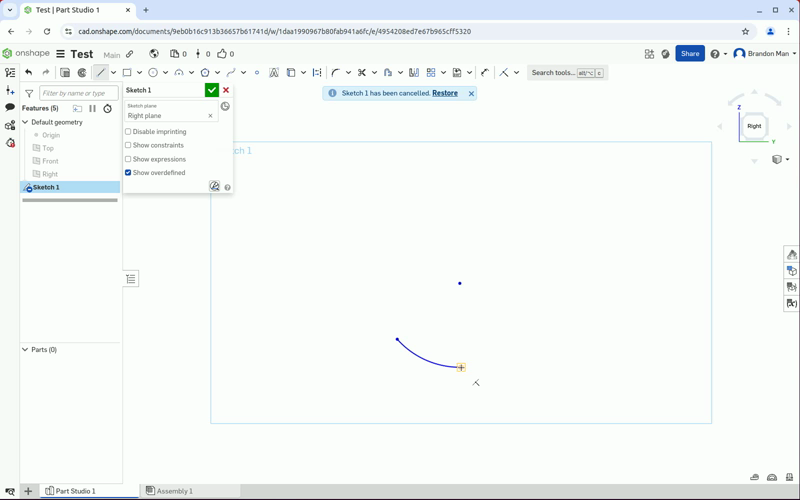
click(461, 367)
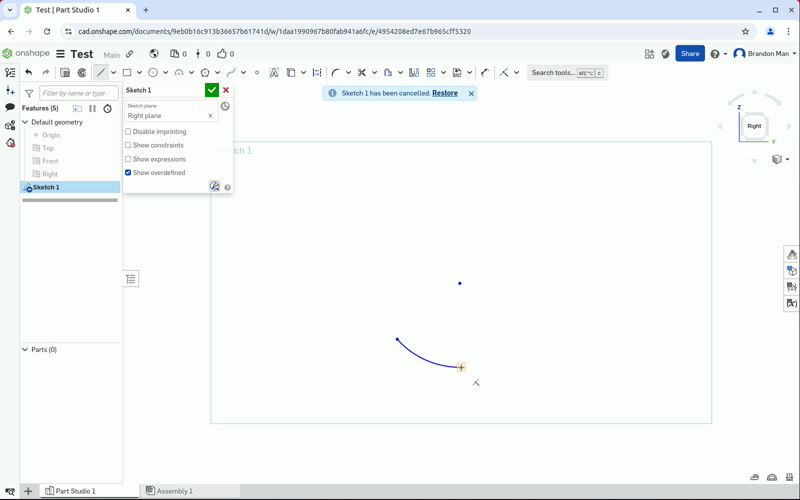
key_down(shift)
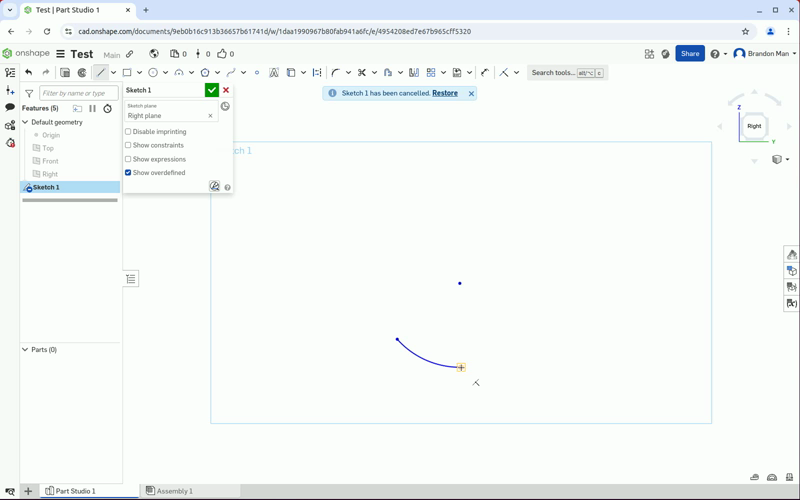
mouse_move(491, 367)
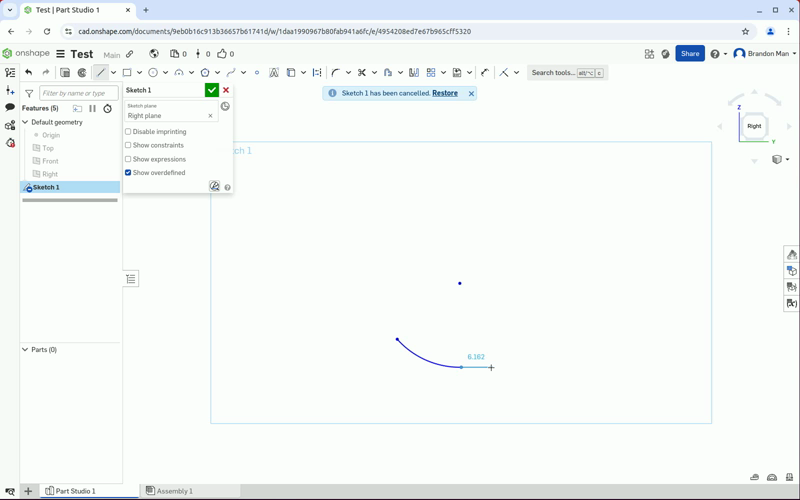
mouse_move(461, 311)
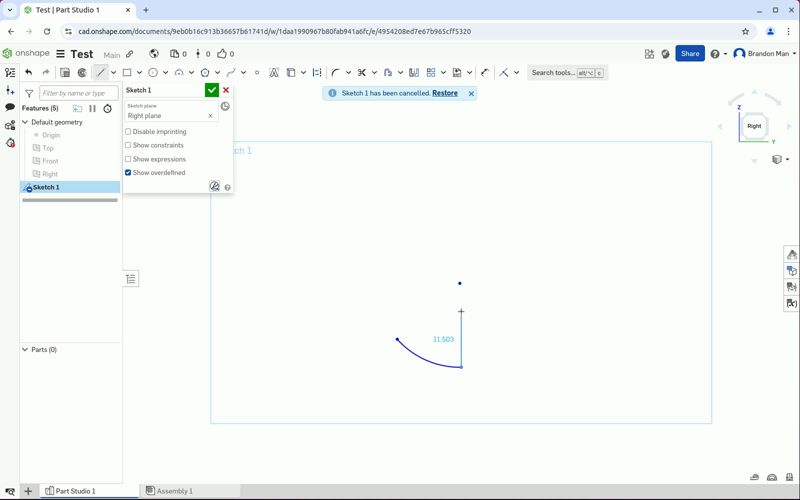
click(461, 311)
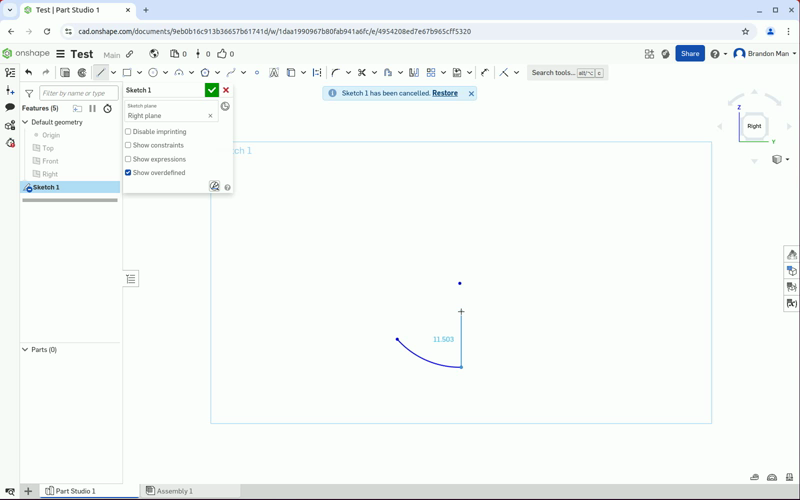
key_up(shift)
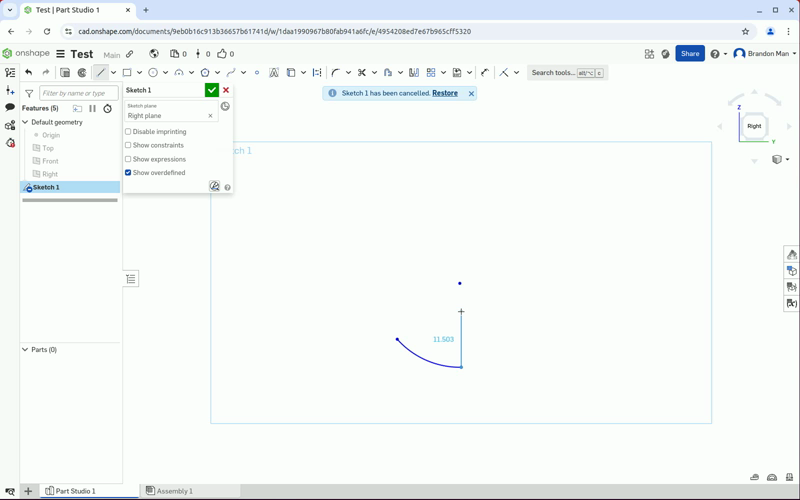
key(esc)
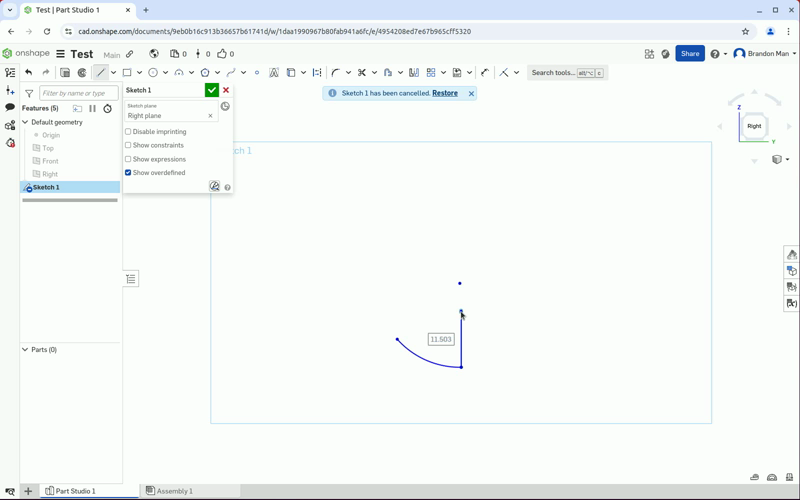
key(a)
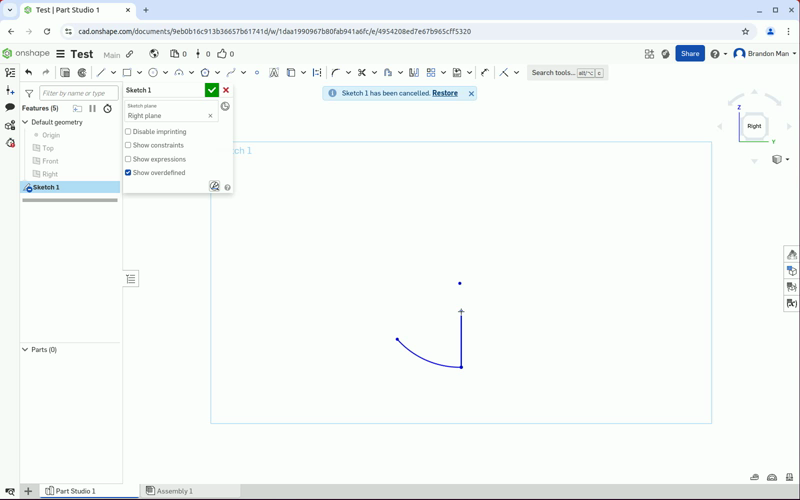
mouse_move(461, 311)
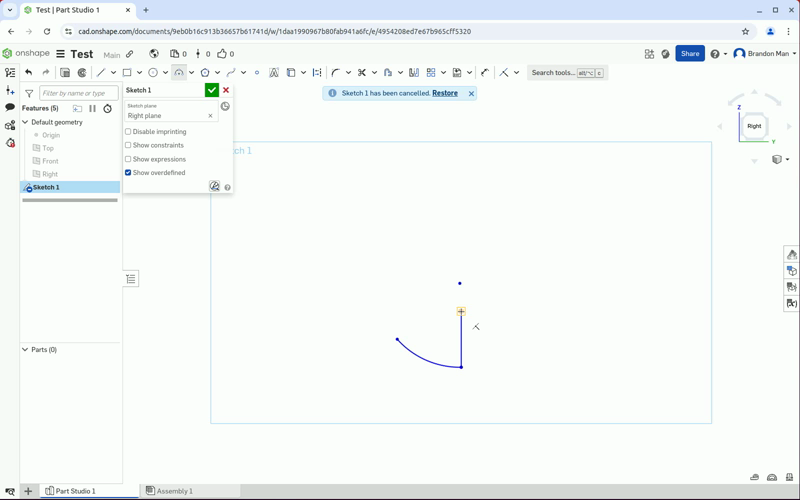
click(461, 311)
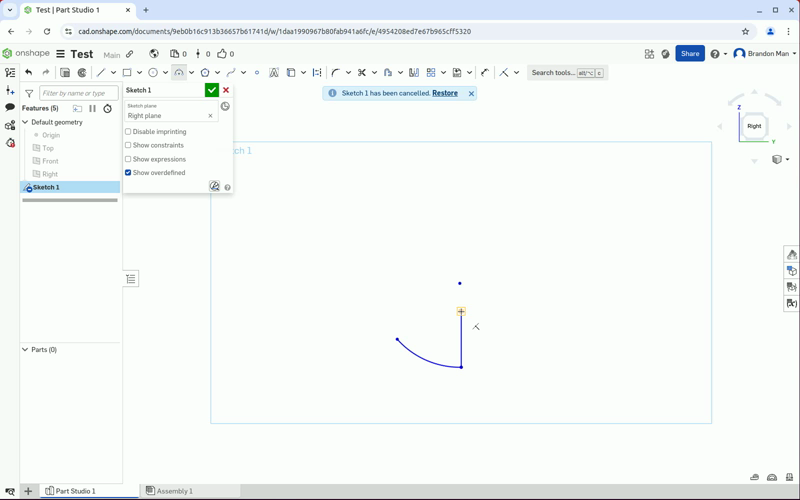
key_down(shift)
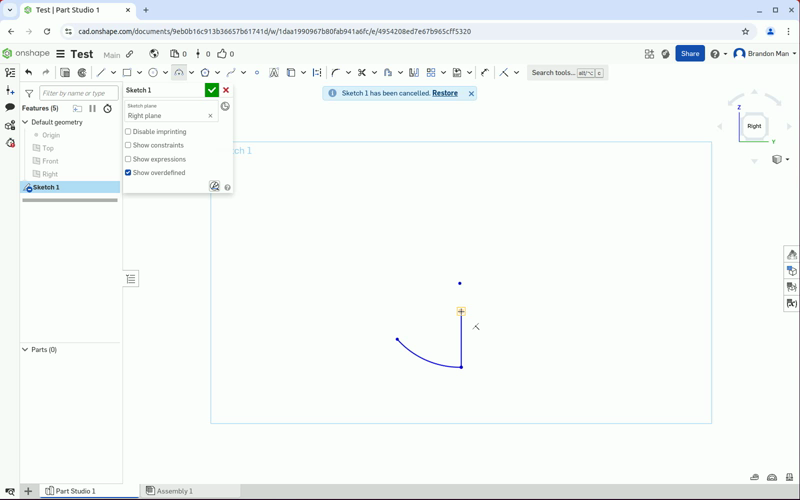
mouse_move(433, 282)
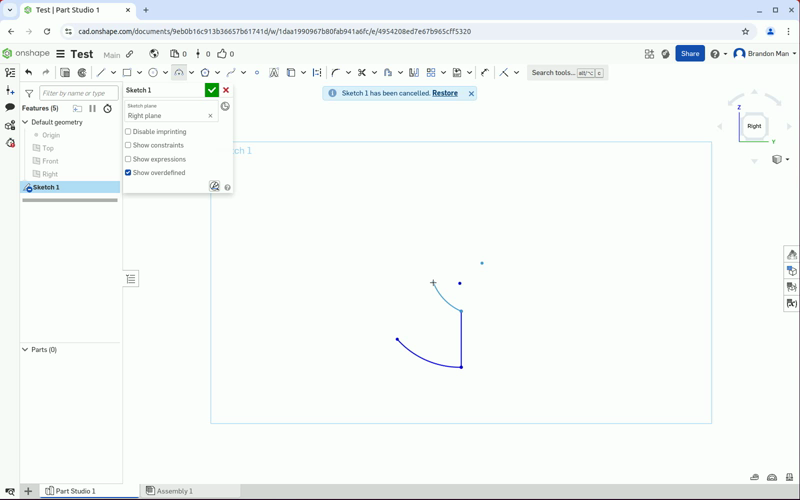
click(433, 282)
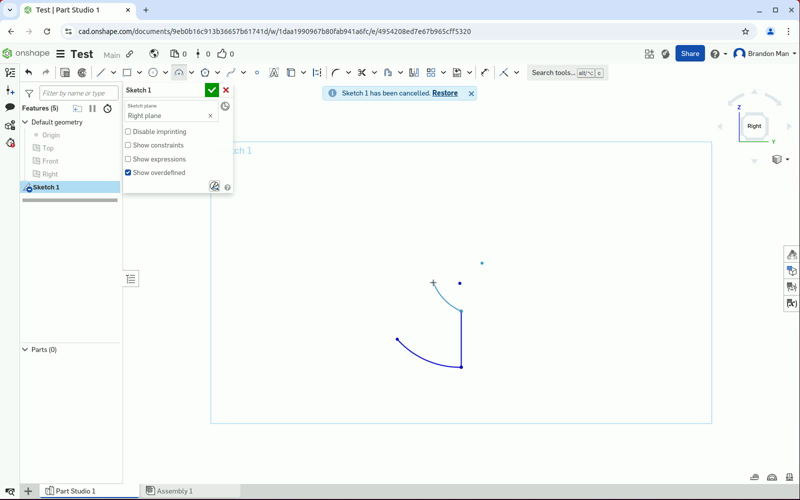
mouse_move(441, 302)
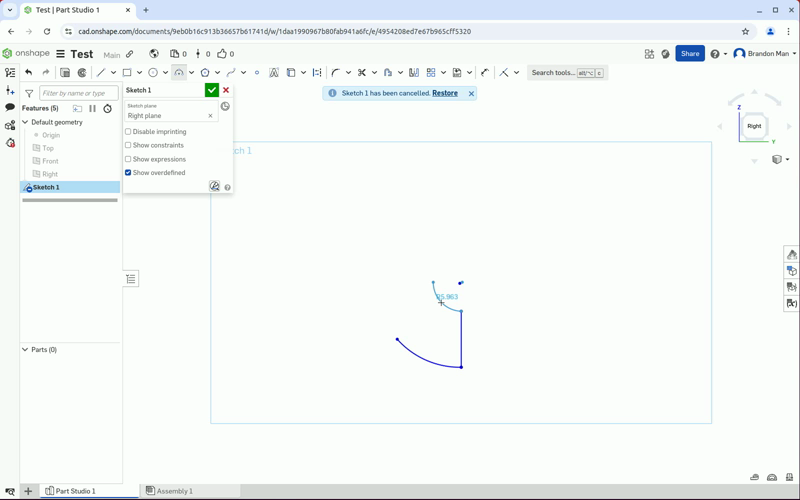
click(441, 302)
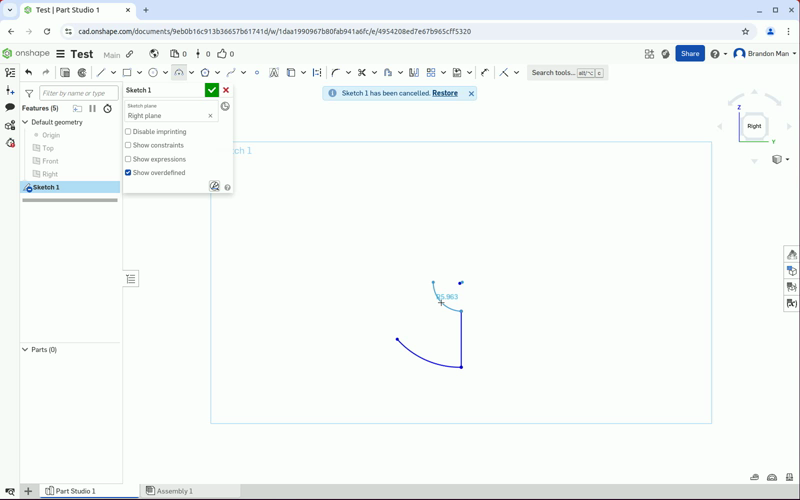
key_up(shift)
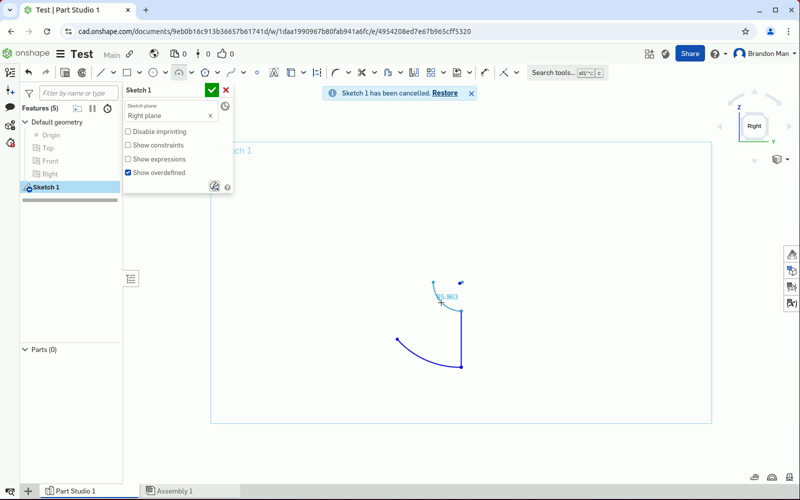
key(esc)
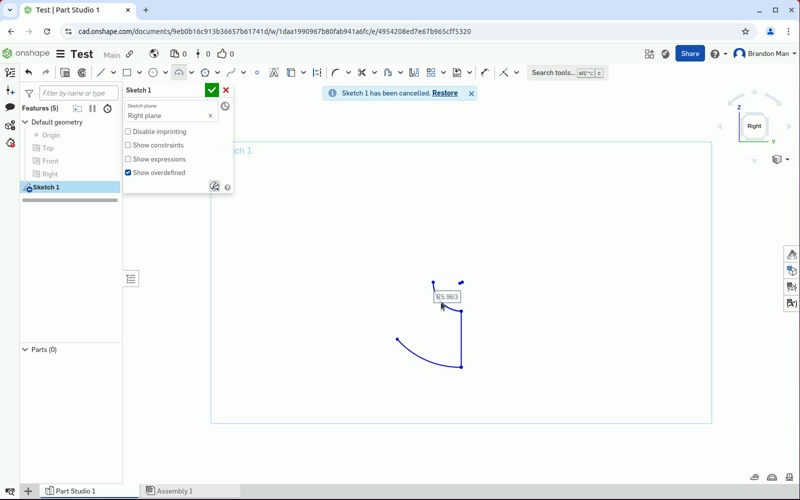
key(l)
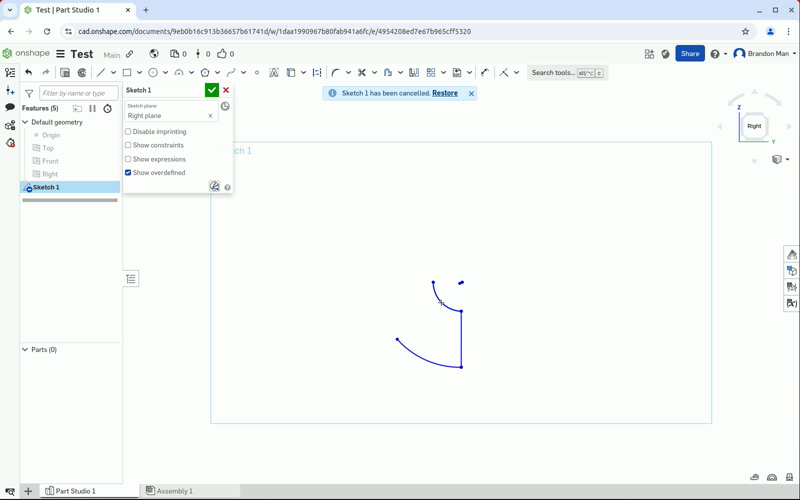
mouse_move(433, 282)
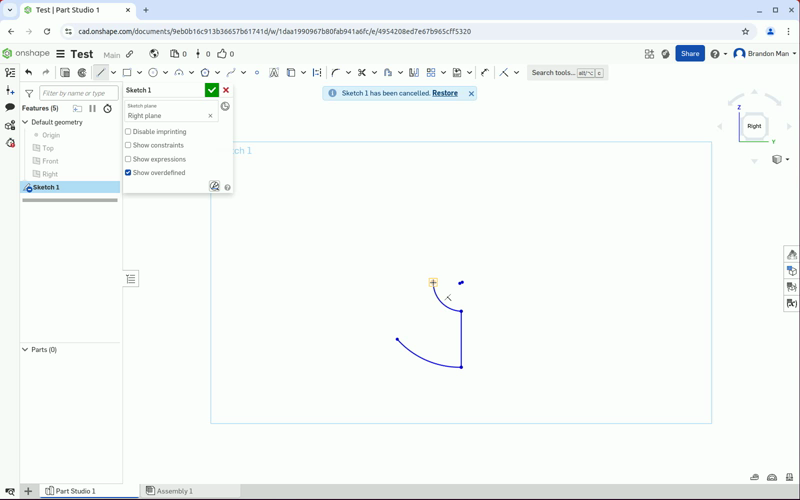
click(433, 282)
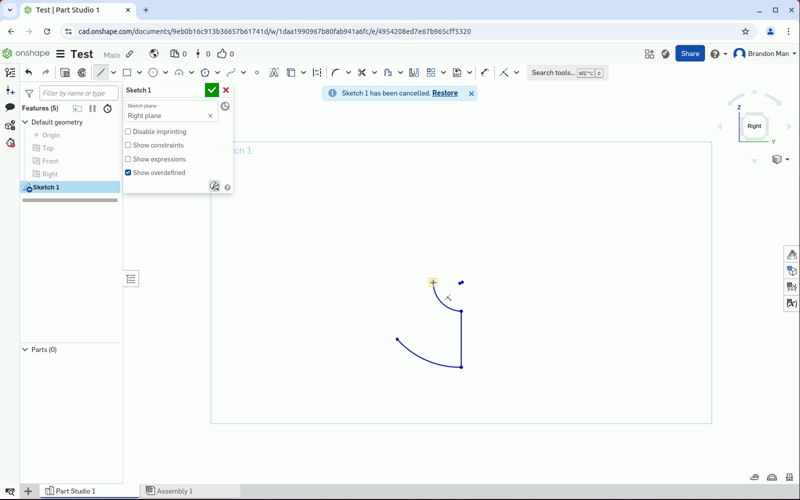
key_down(shift)
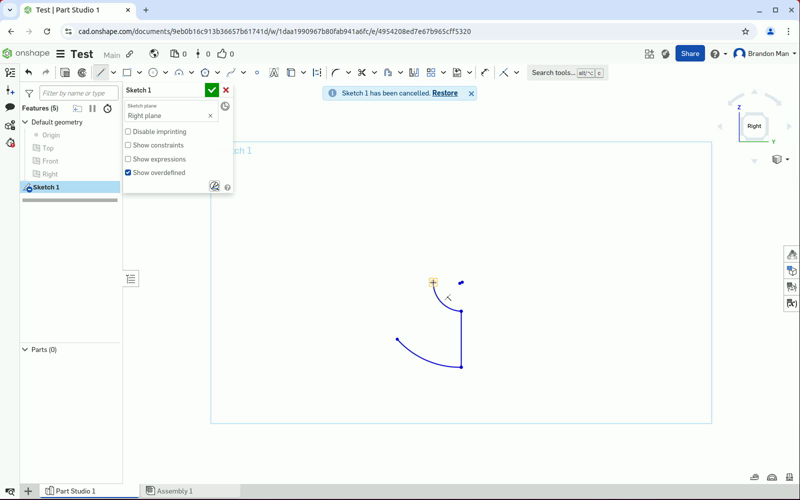
mouse_move(463, 282)
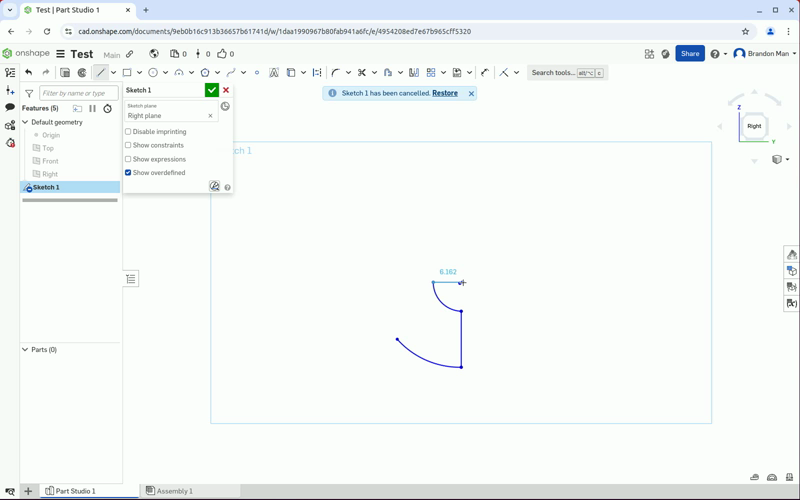
mouse_move(397, 282)
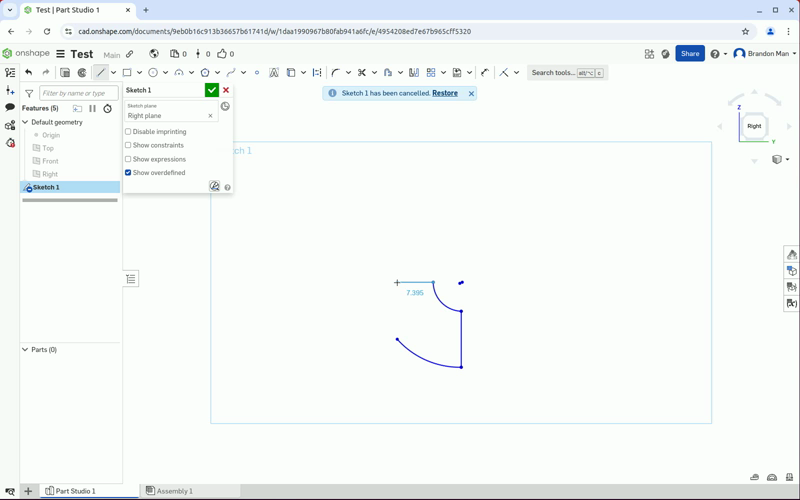
click(397, 282)
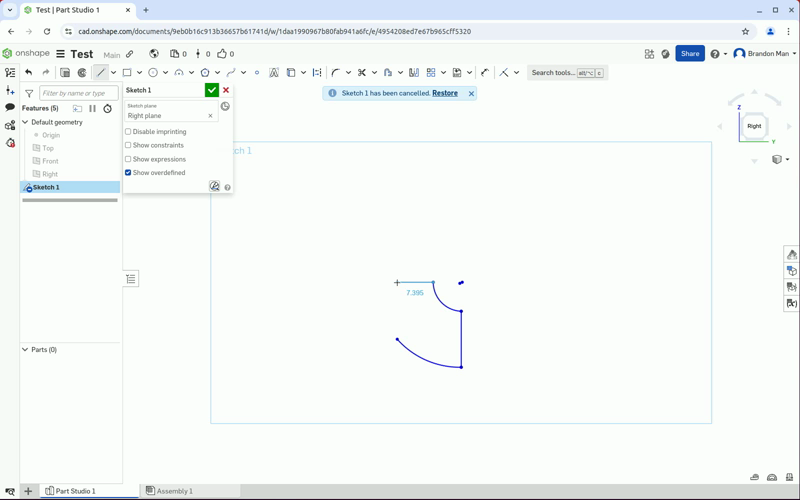
key_up(shift)
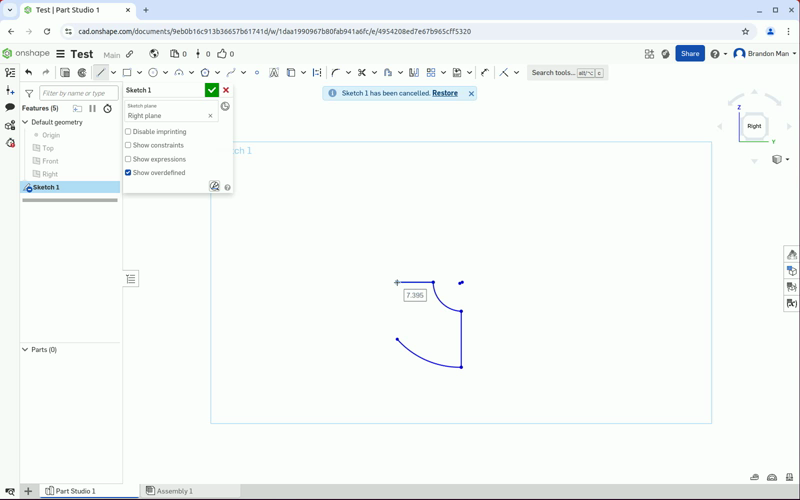
mouse_move(427, 282)
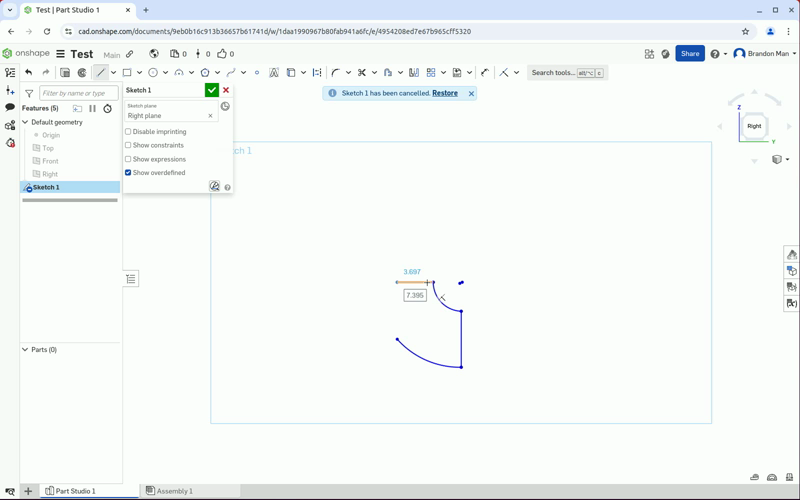
key_down(shift)
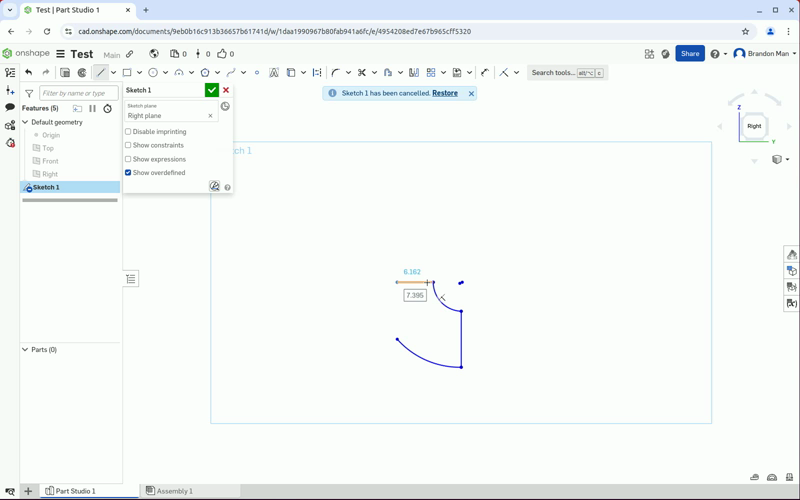
mouse_move(397, 339)
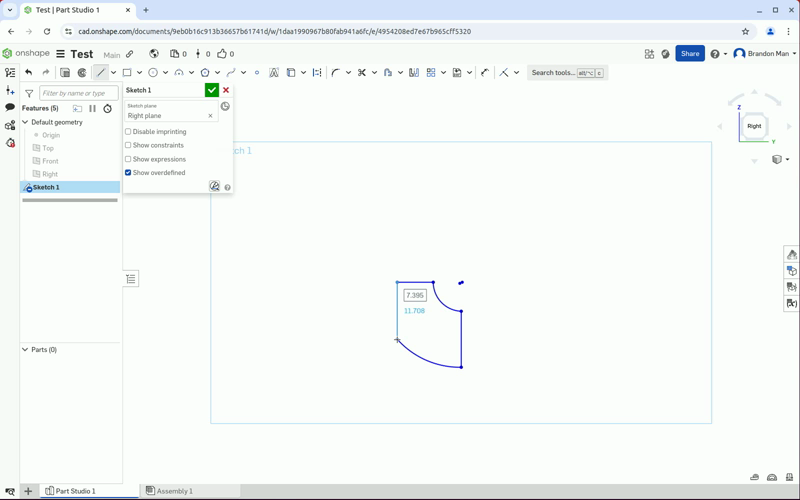
key_up(shift)
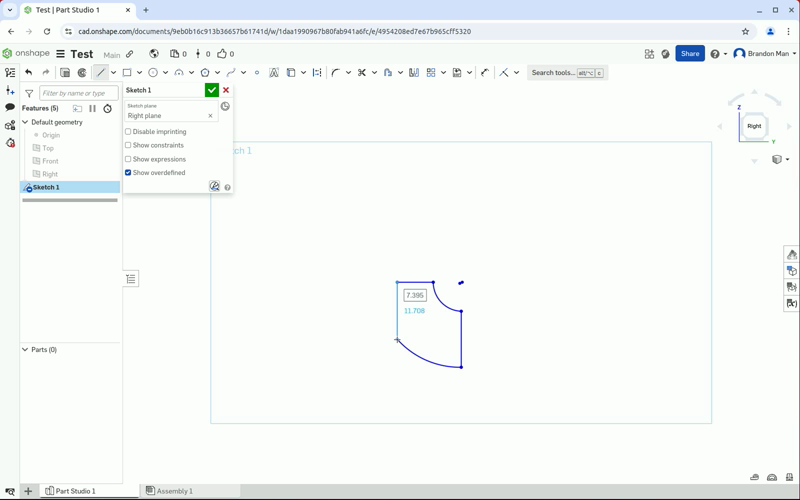
click(397, 339)
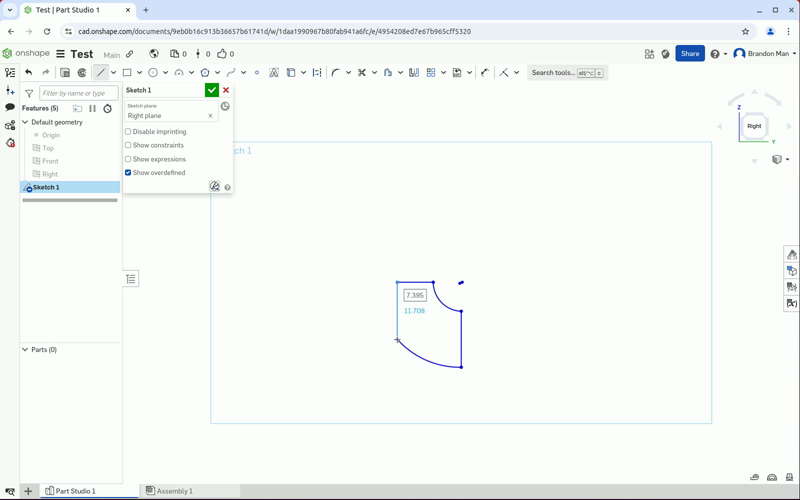
key(esc)
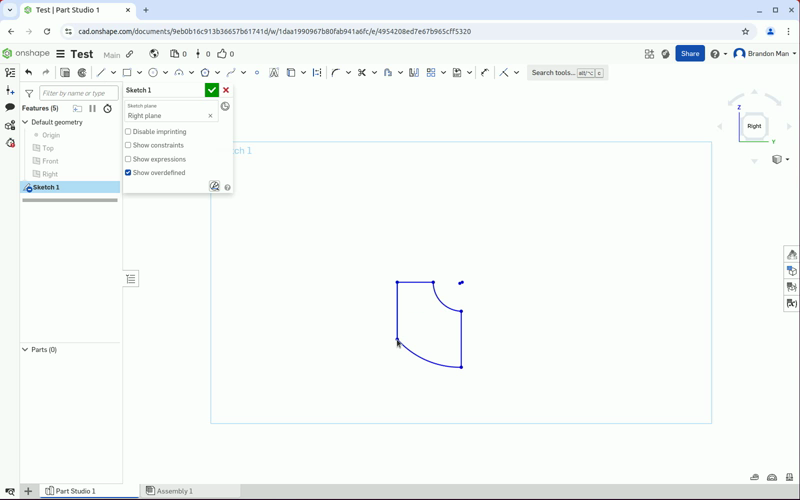
mouse_move(445, 345)
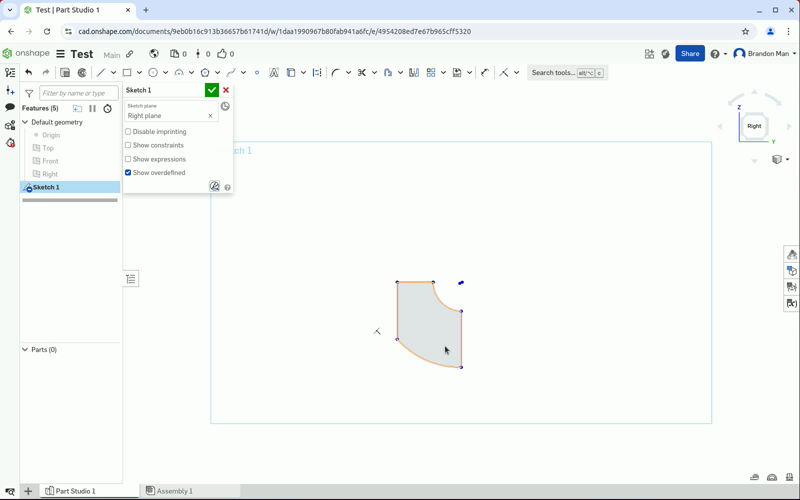
click(445, 345)
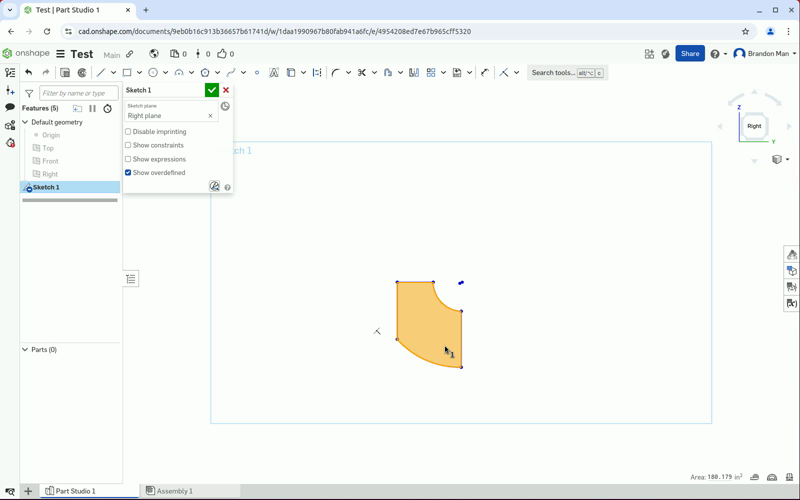
mouse_move(73, 352)
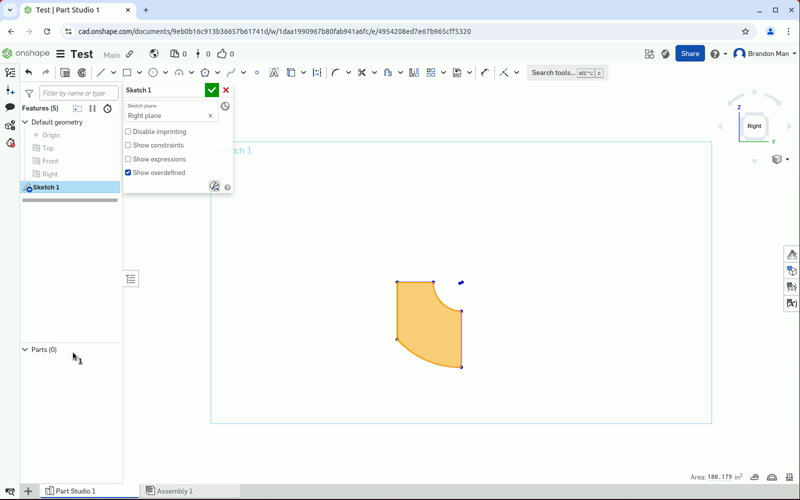
key(shift+y)
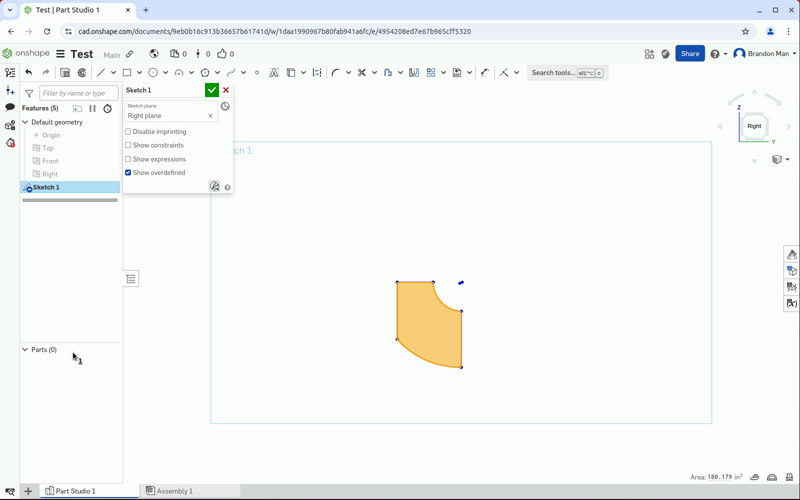
key(shift+e)
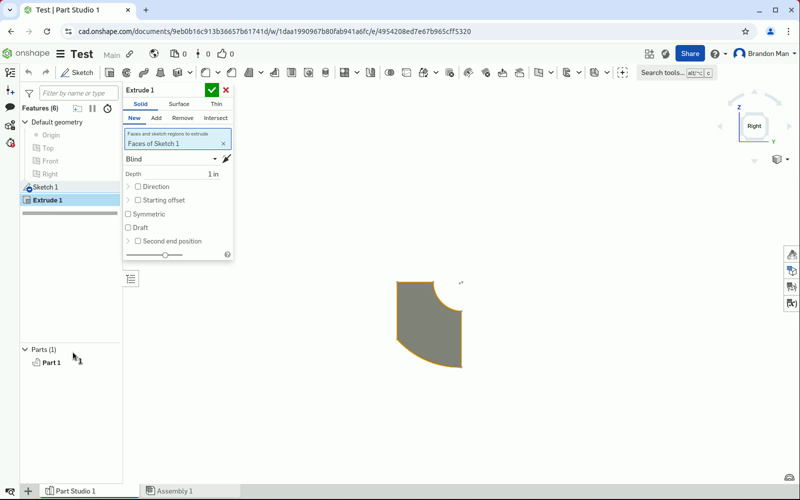
mouse_move(143, 106)
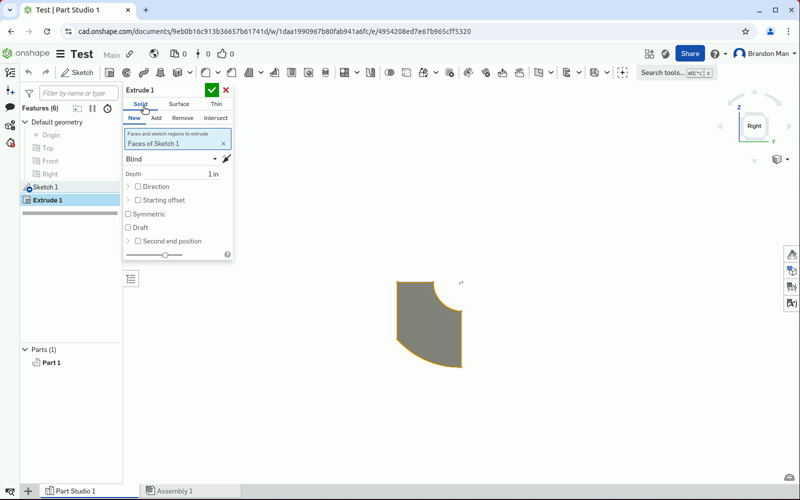
click(143, 106)
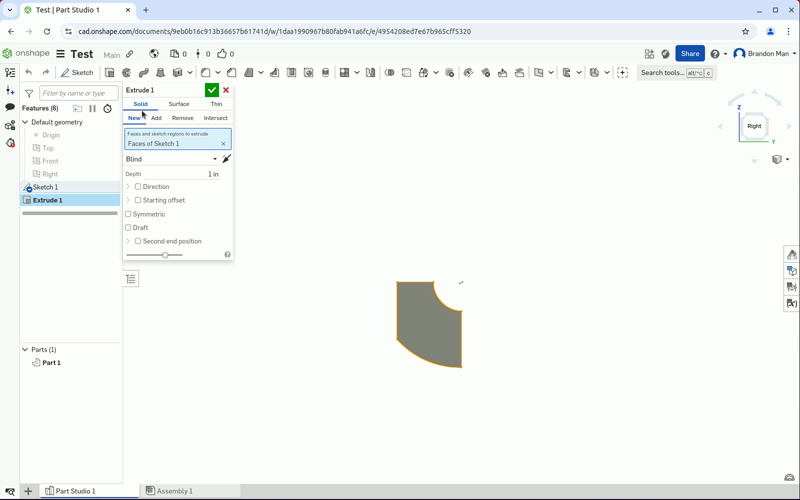
mouse_move(137, 120)
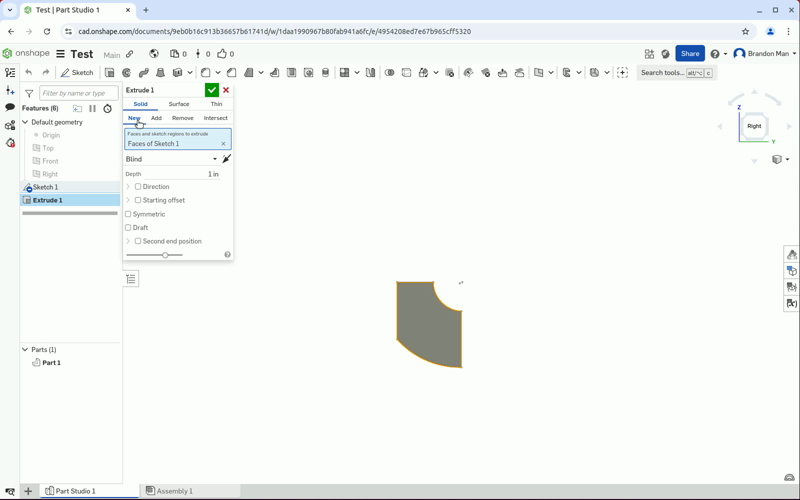
click(137, 120)
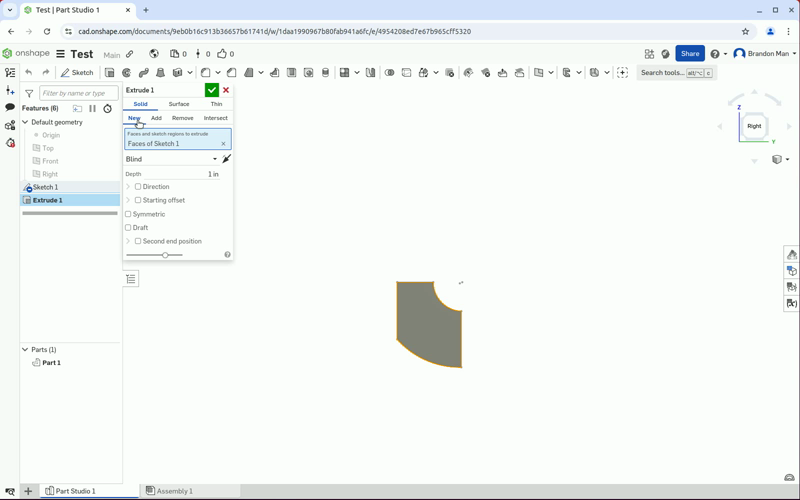
key(tab, 4)
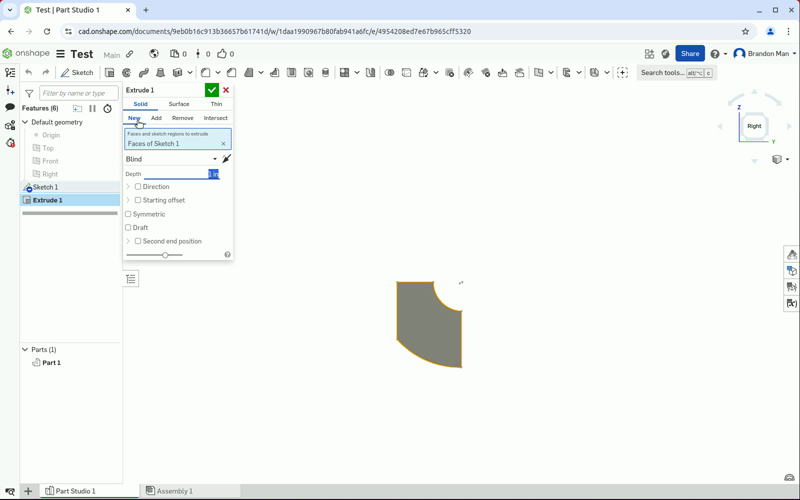
text(23.108)
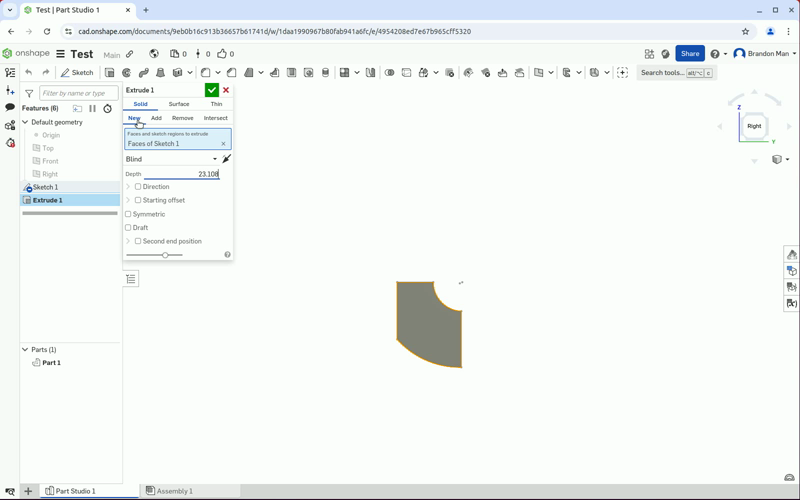
key(enter)
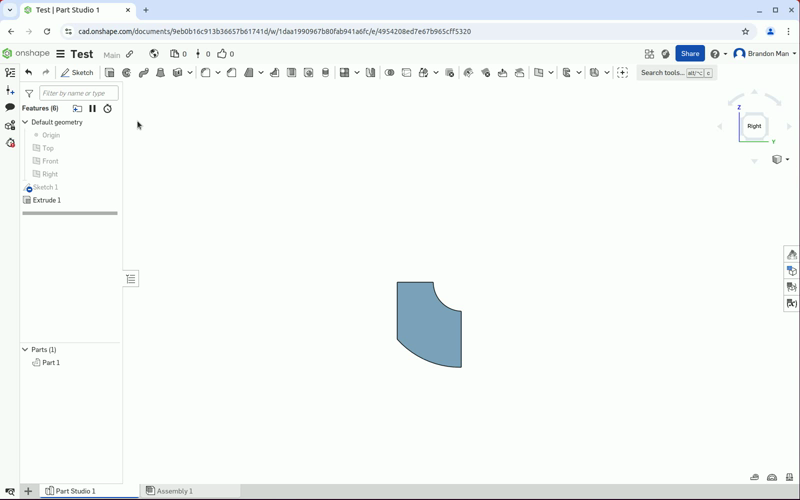
key(shift+h)
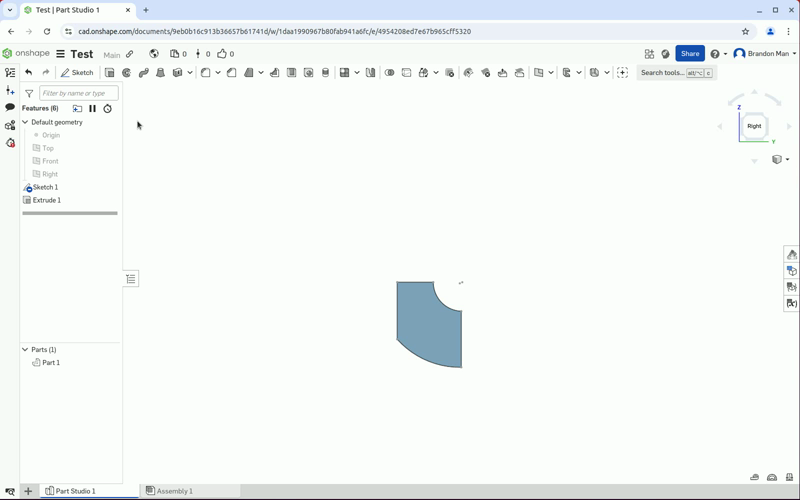
key(shift+h)
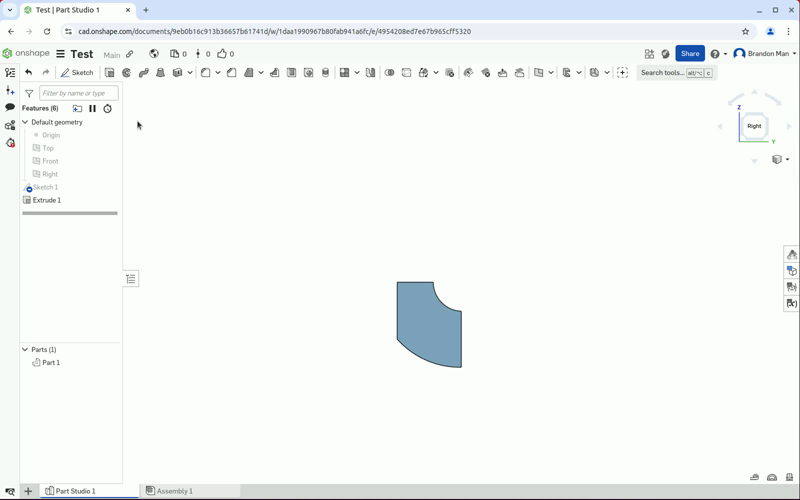
mouse_move(73, 189)
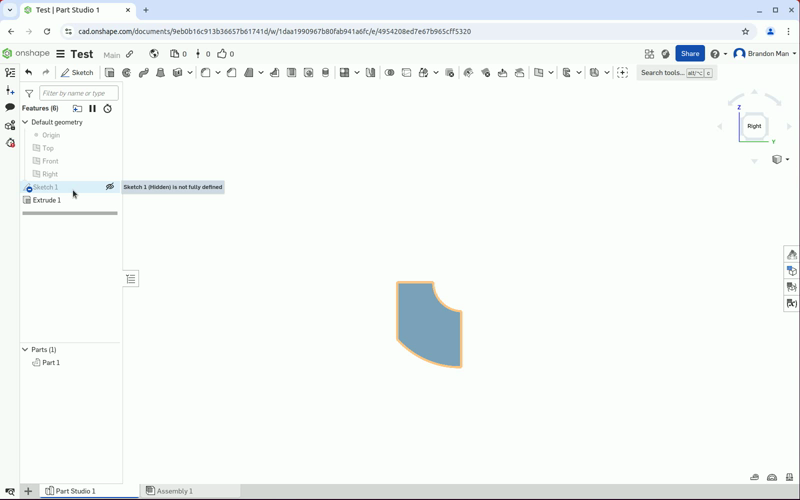
click(73, 189)
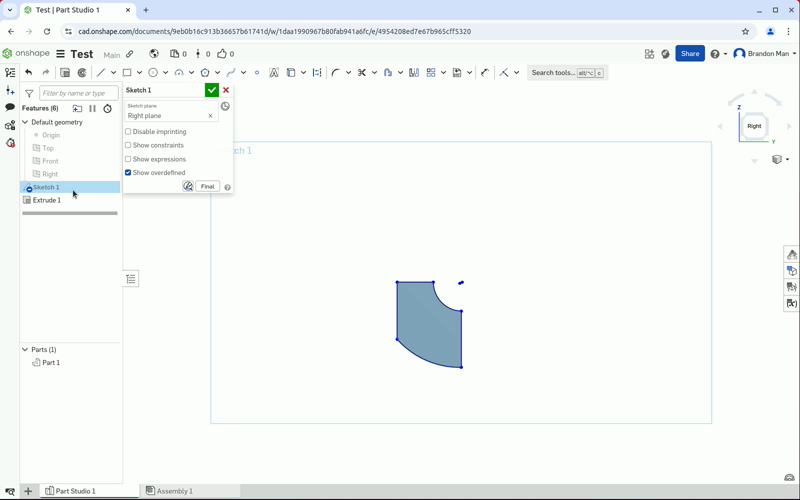
mouse_move(229, 92)
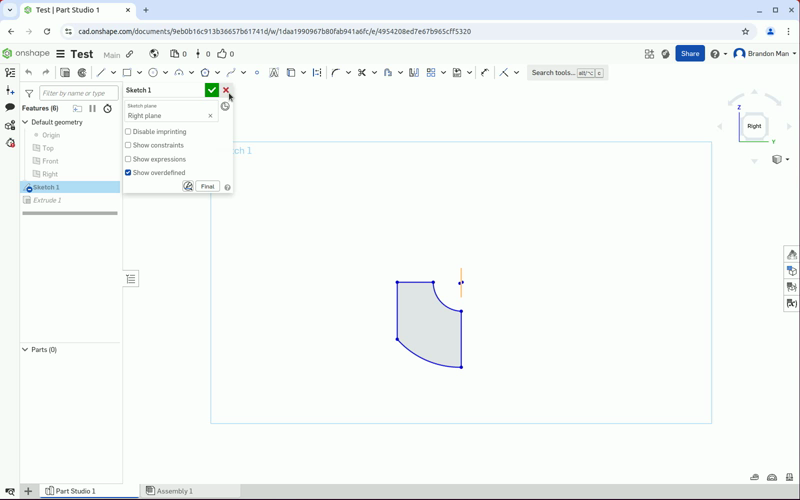
click(229, 92)
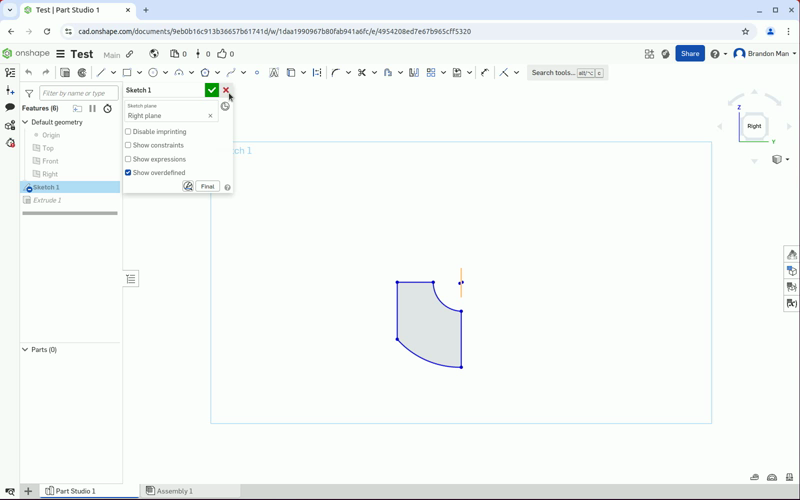
key(shift+s)
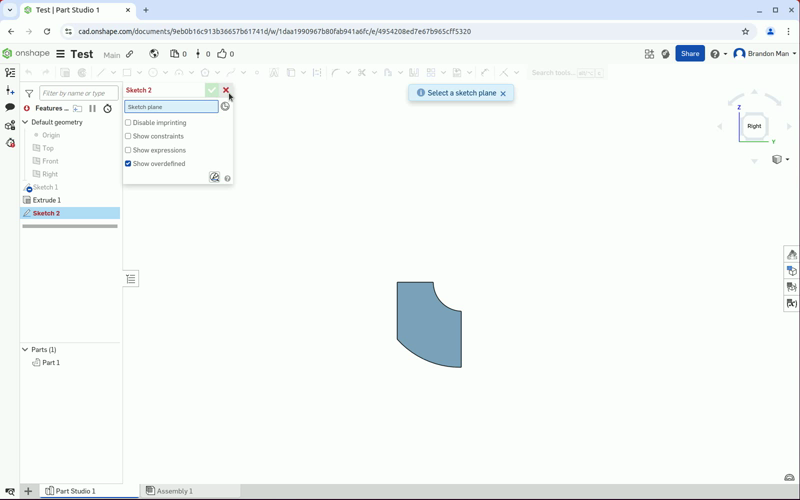
mouse_move(73, 176)
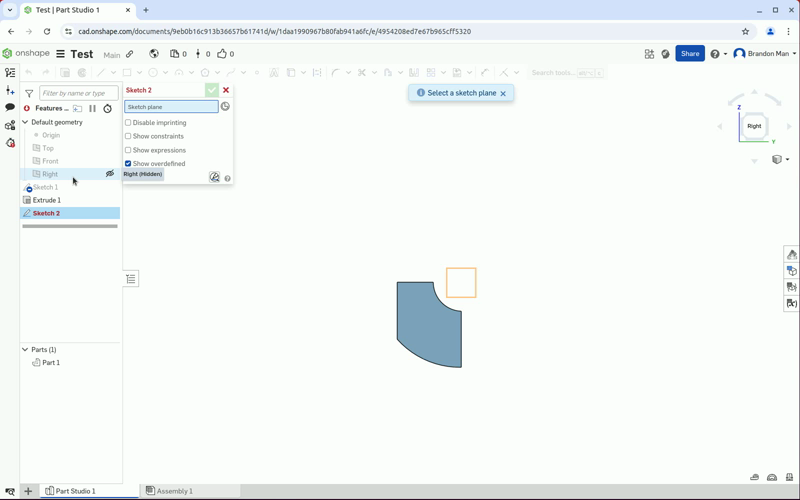
click(73, 176)
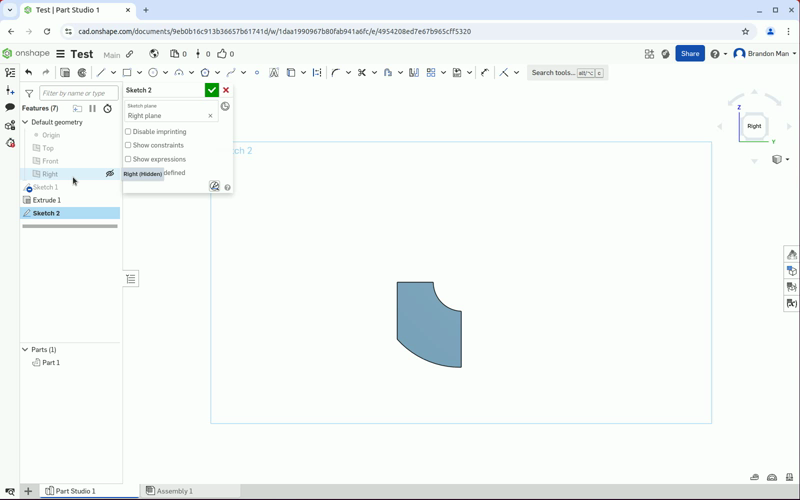
mouse_move(73, 352)
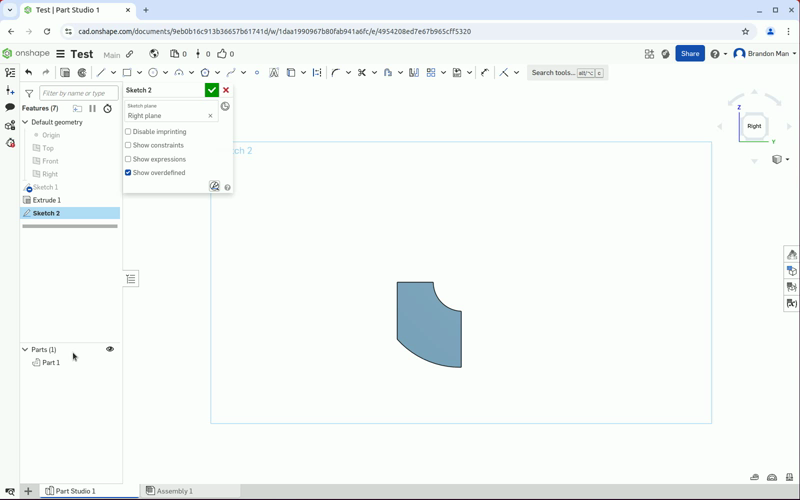
key(y)
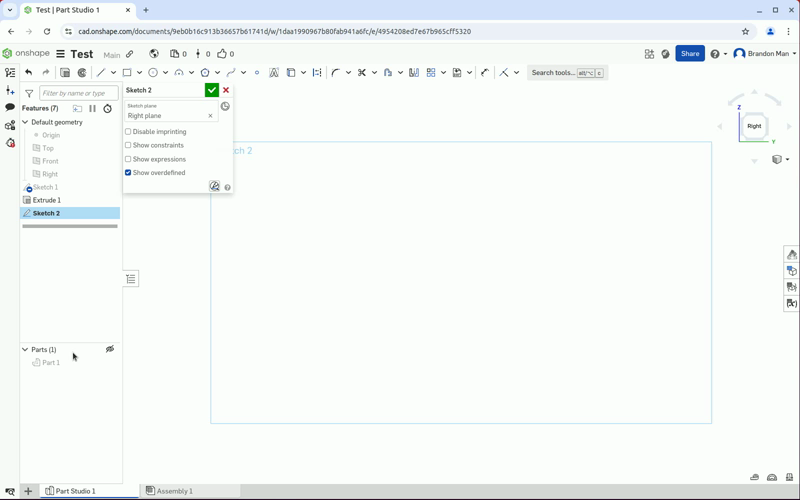
key(l)
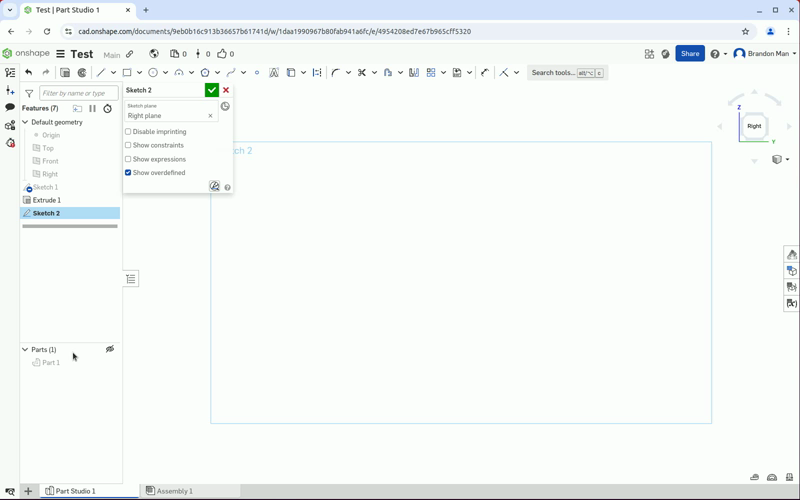
key_down(shift)
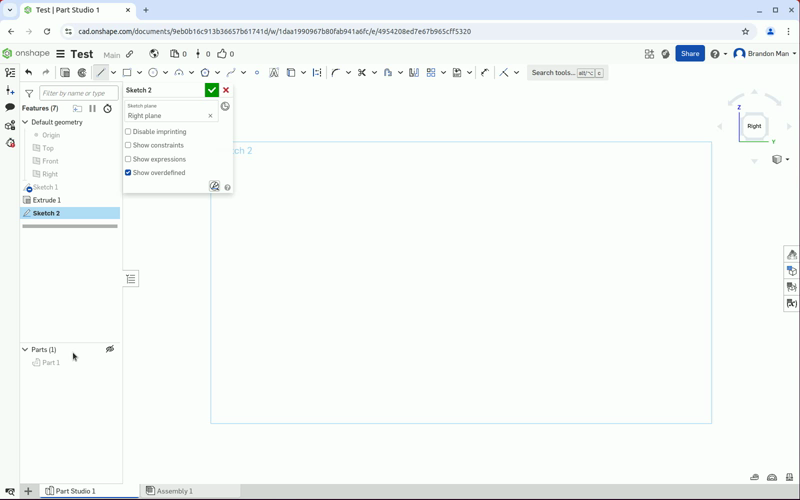
mouse_move(397, 282)
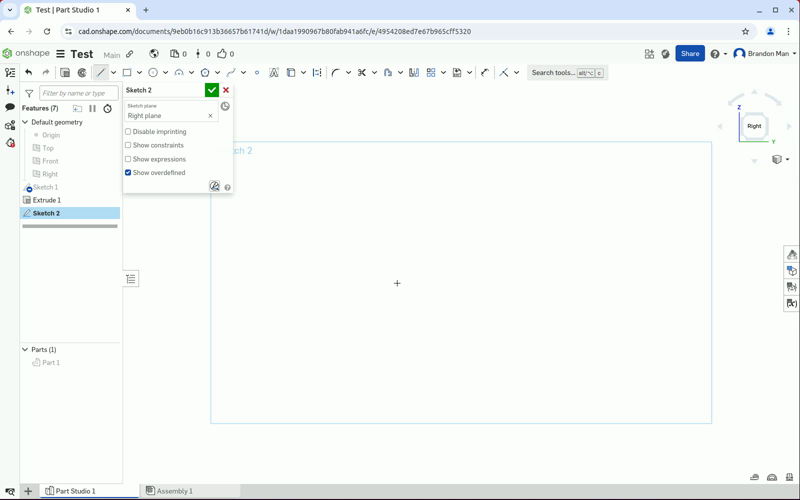
click(397, 282)
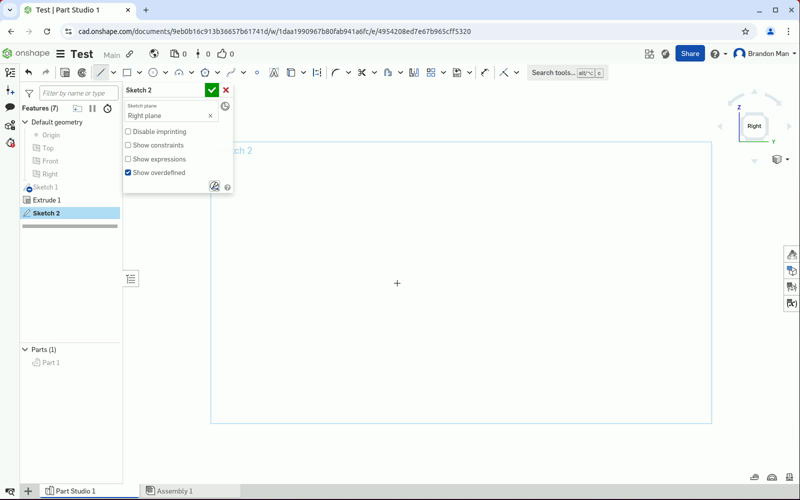
key_up(shift)
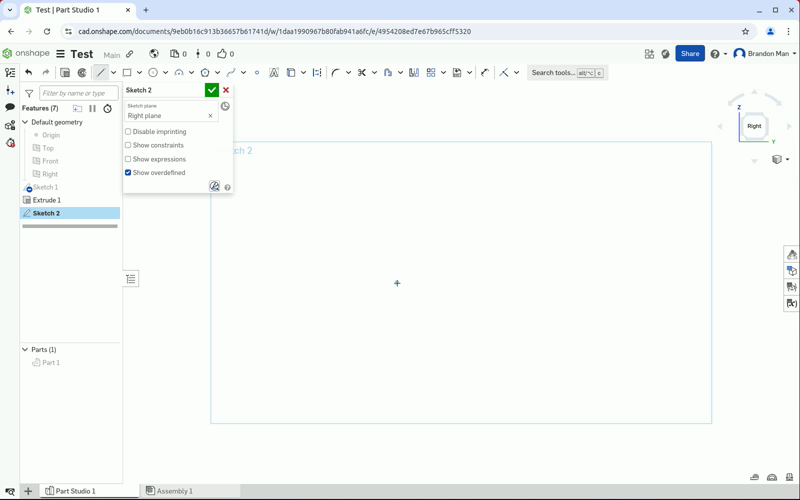
key_down(shift)
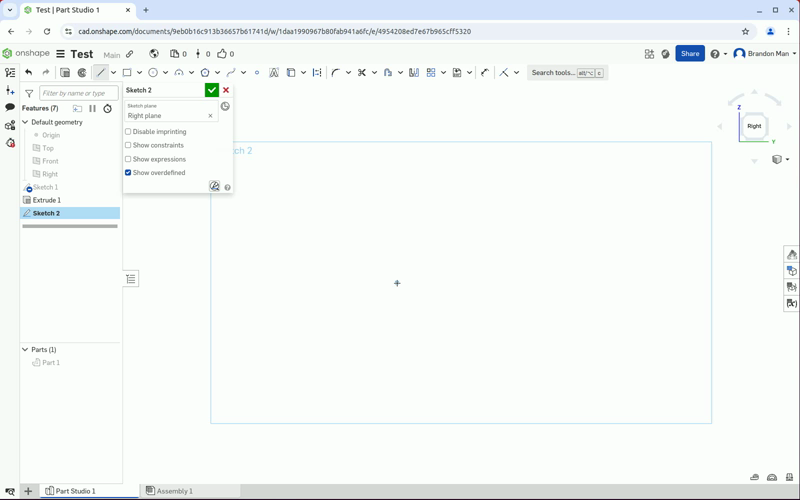
mouse_move(427, 282)
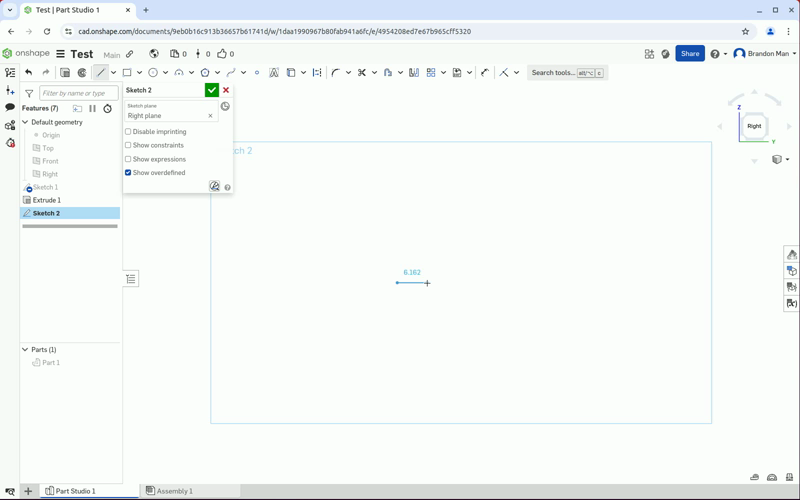
mouse_move(431, 282)
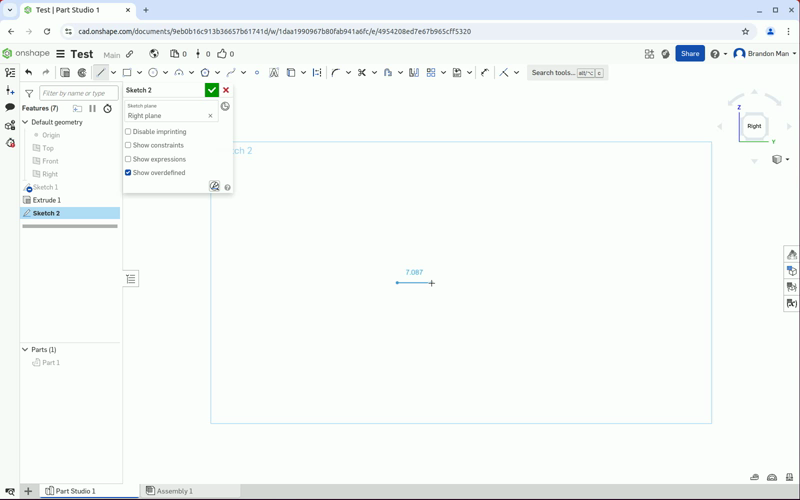
click(431, 282)
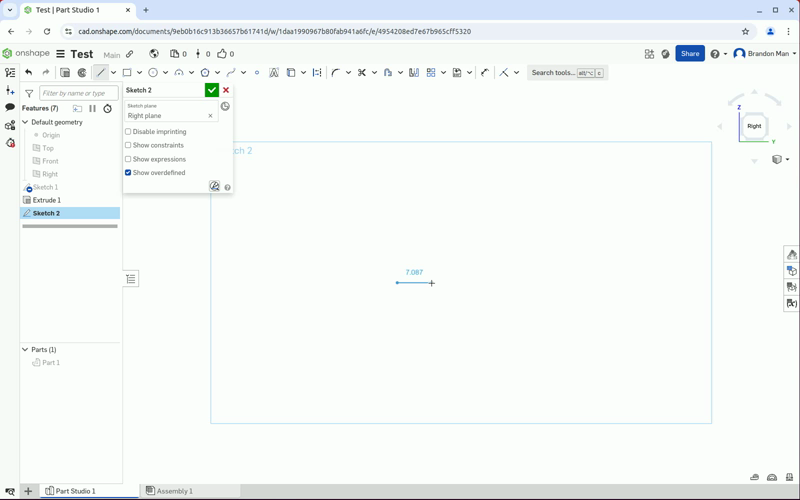
key_up(shift)
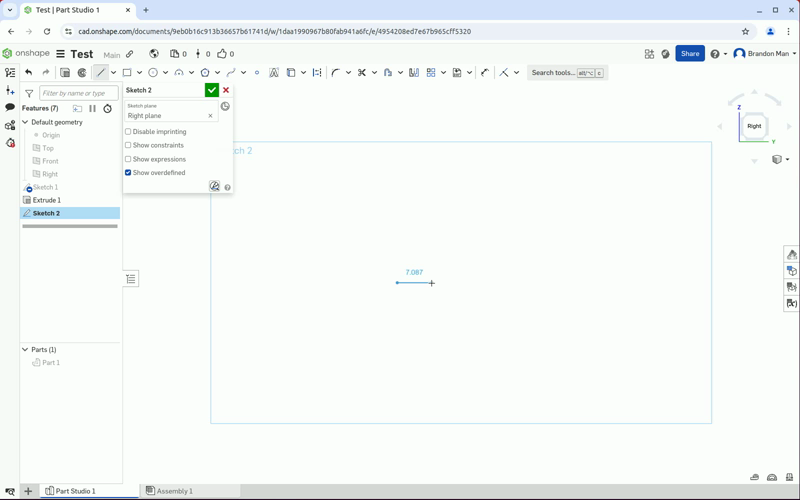
key(esc)
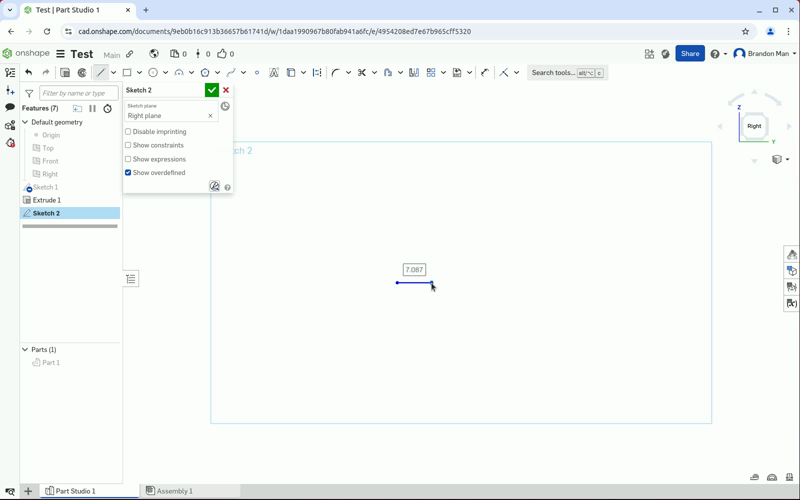
key(a)
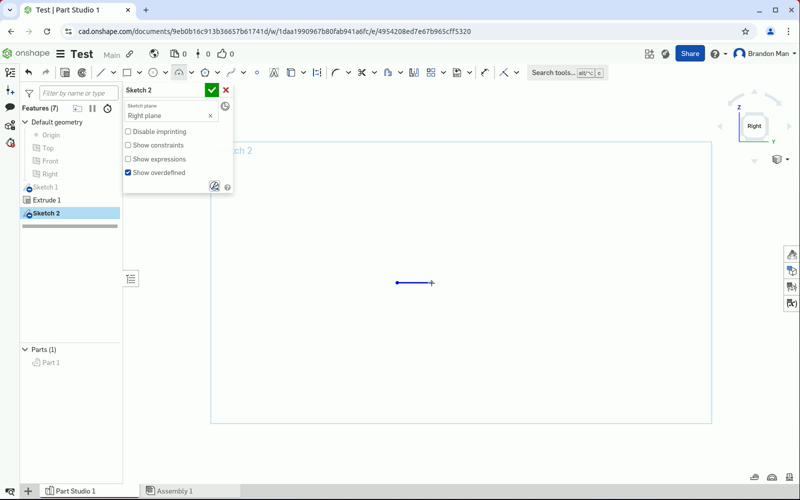
mouse_move(431, 282)
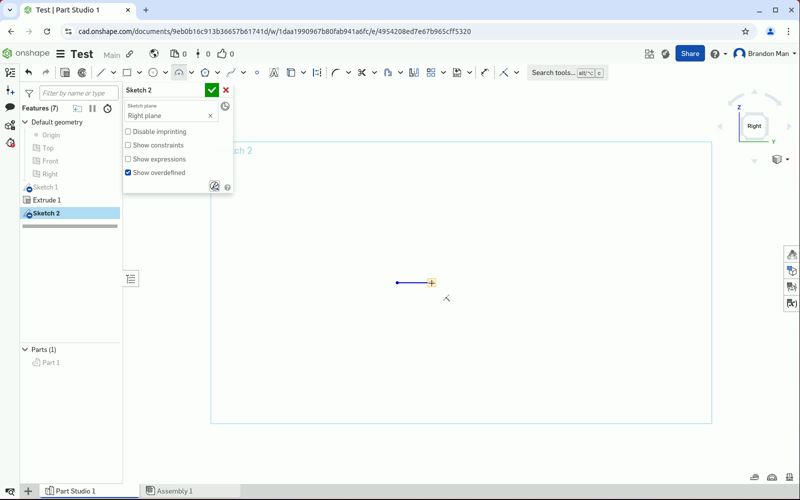
click(431, 282)
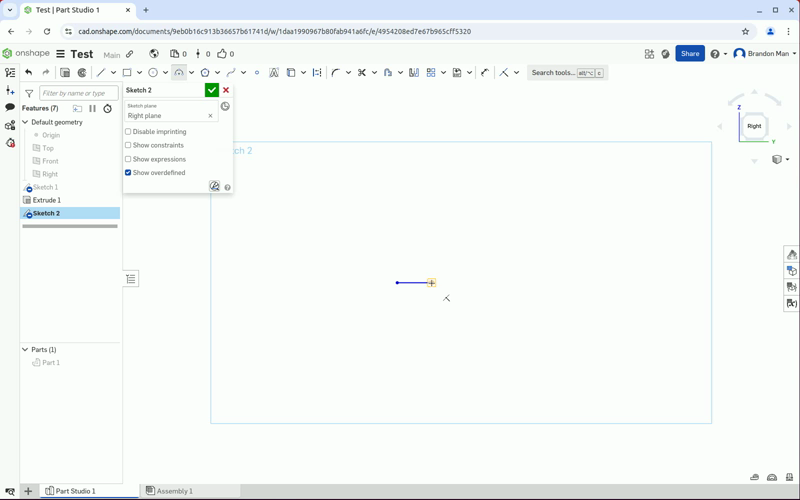
key_down(shift)
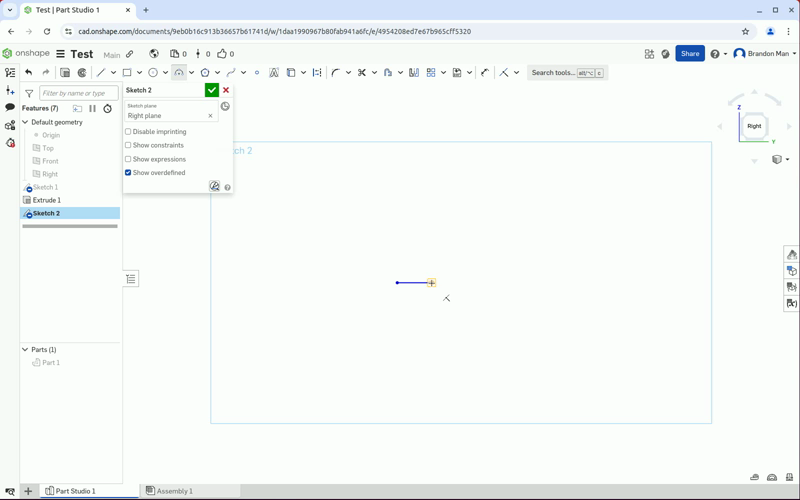
mouse_move(461, 310)
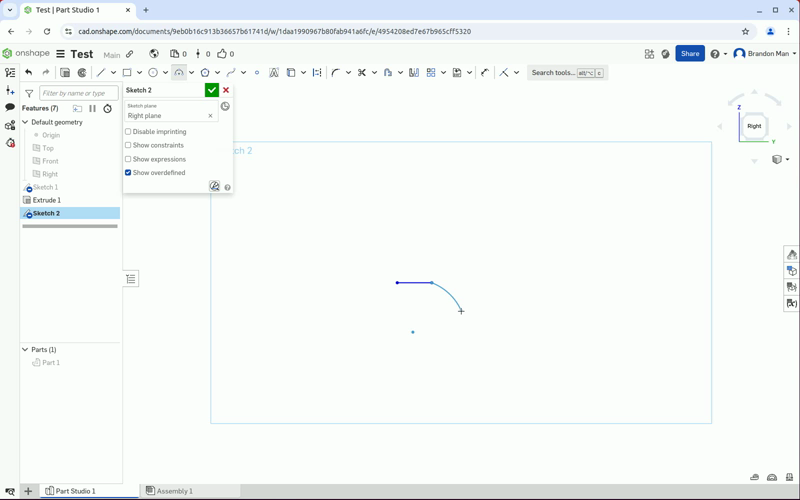
click(461, 310)
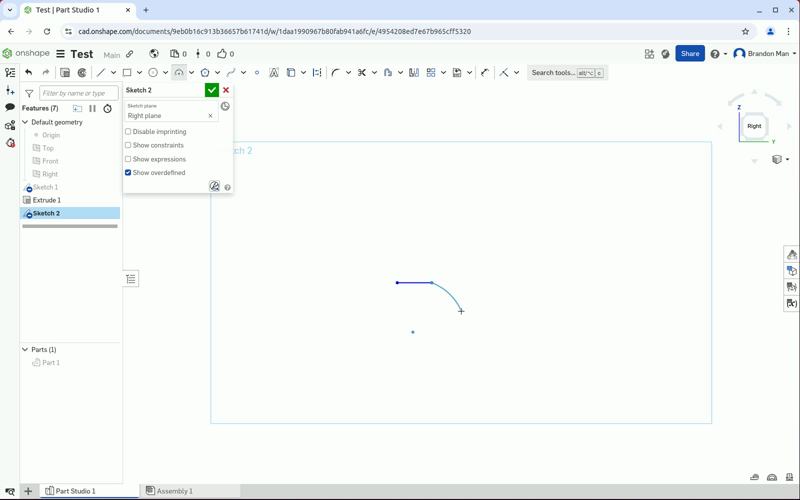
mouse_move(480, 261)
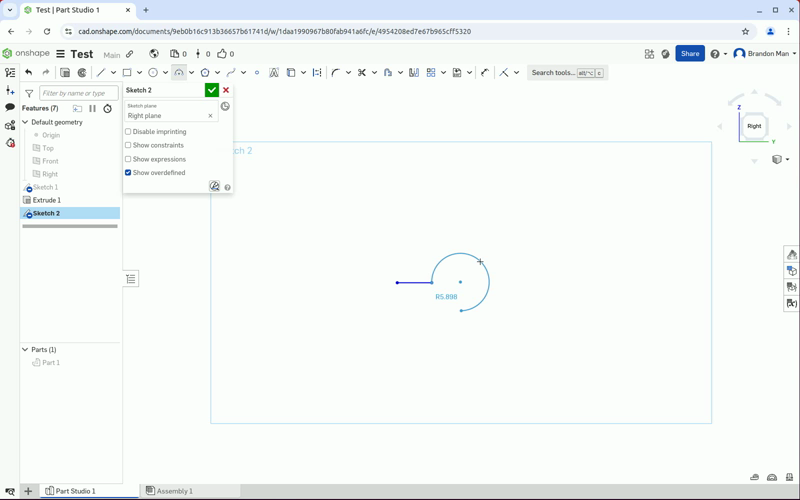
click(480, 261)
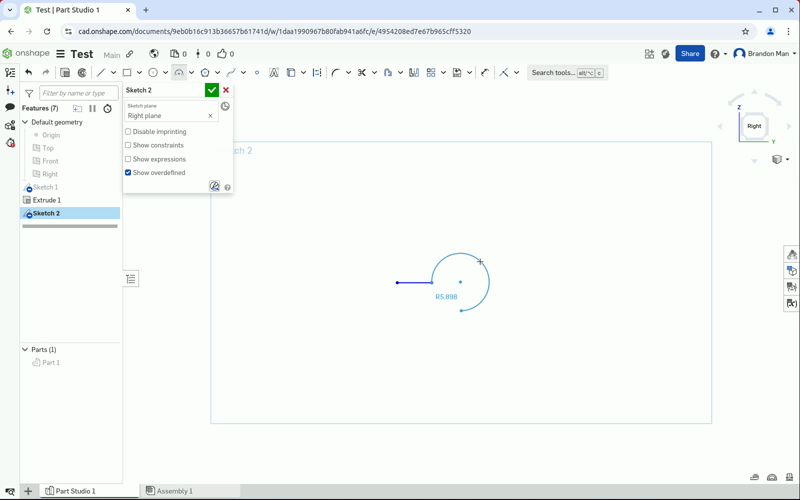
key_up(shift)
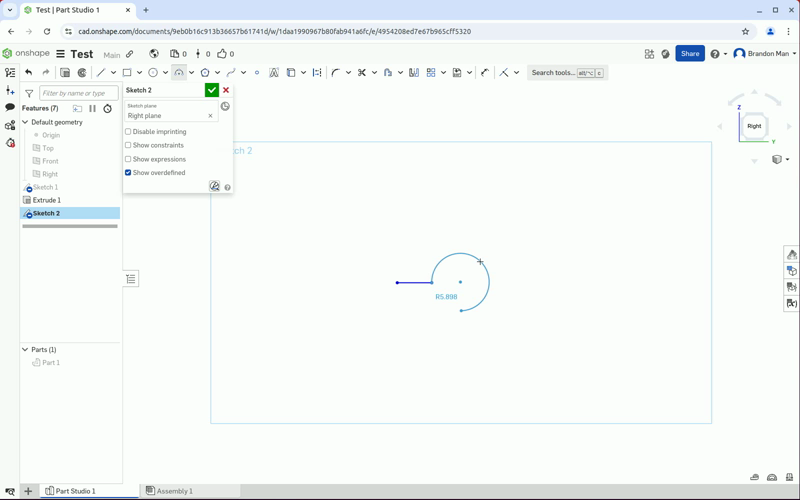
key(esc)
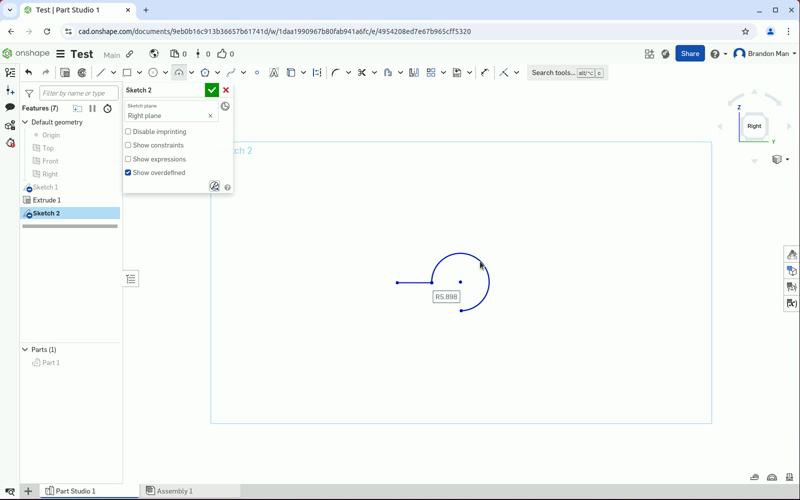
key(l)
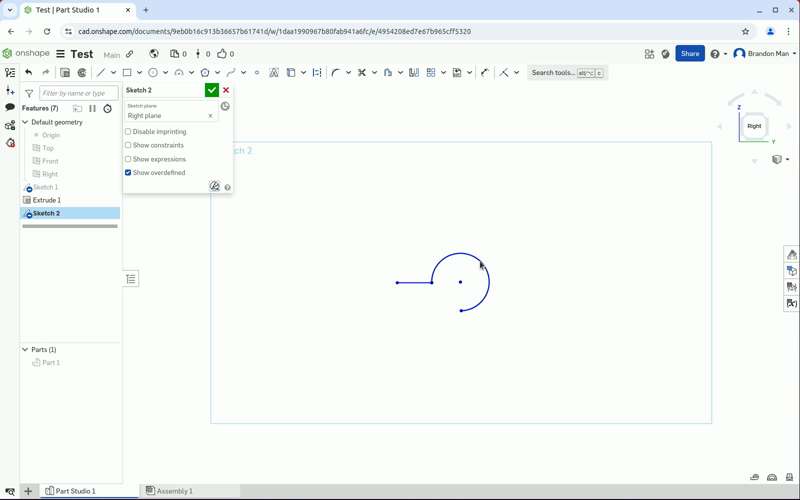
mouse_move(461, 310)
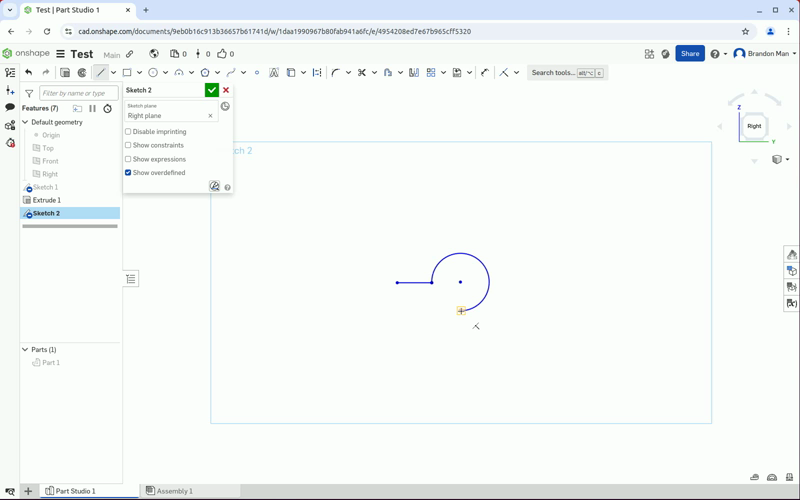
click(461, 310)
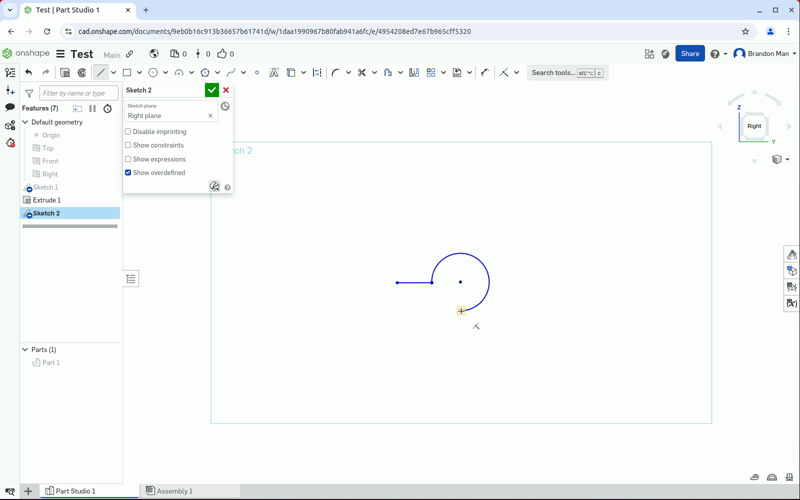
key_down(shift)
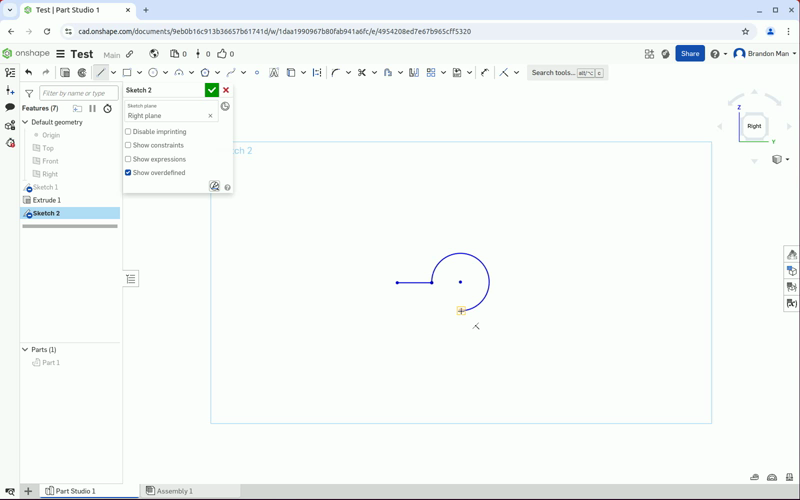
mouse_move(491, 310)
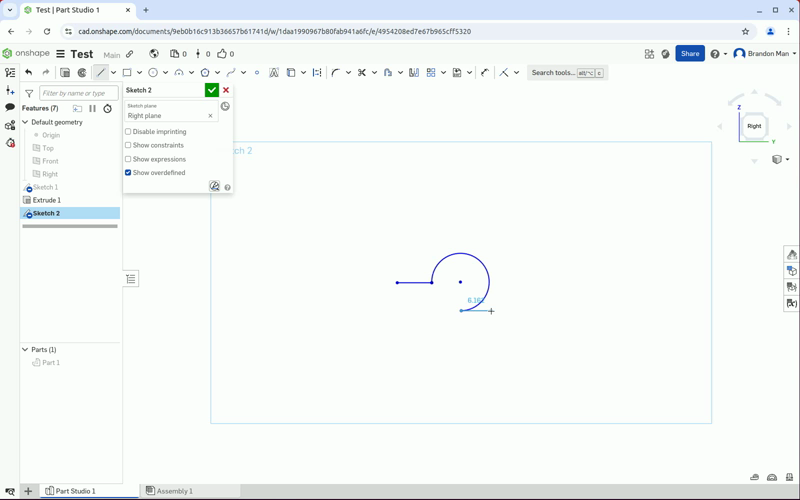
mouse_move(461, 366)
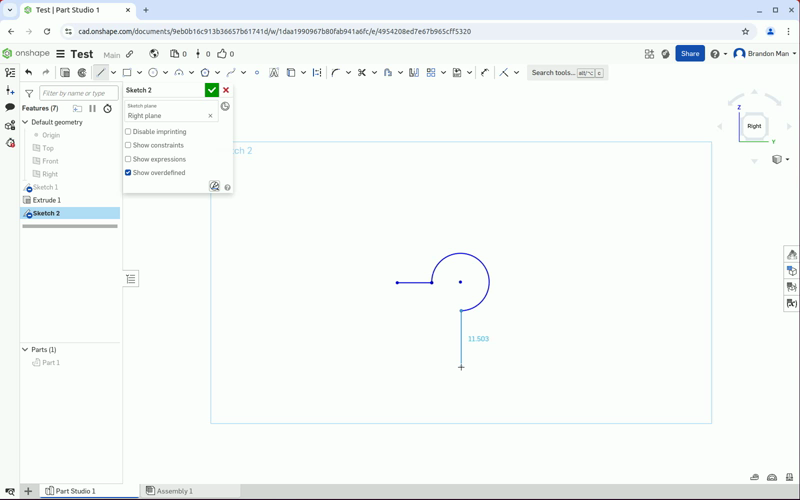
click(461, 366)
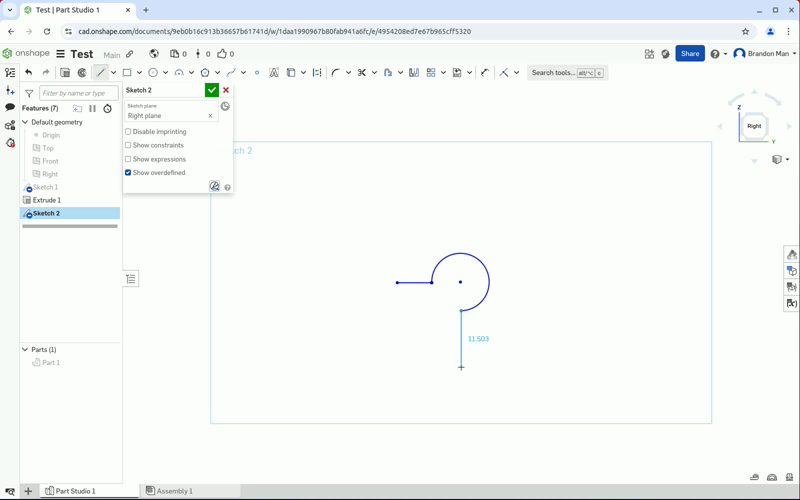
key_up(shift)
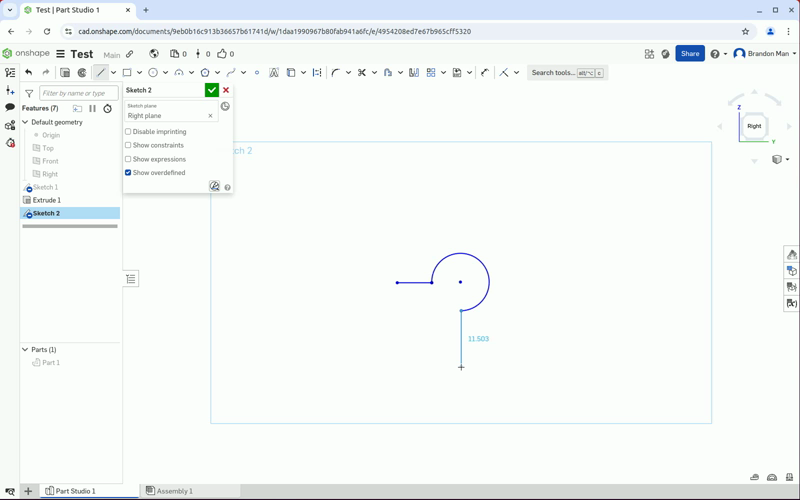
key(esc)
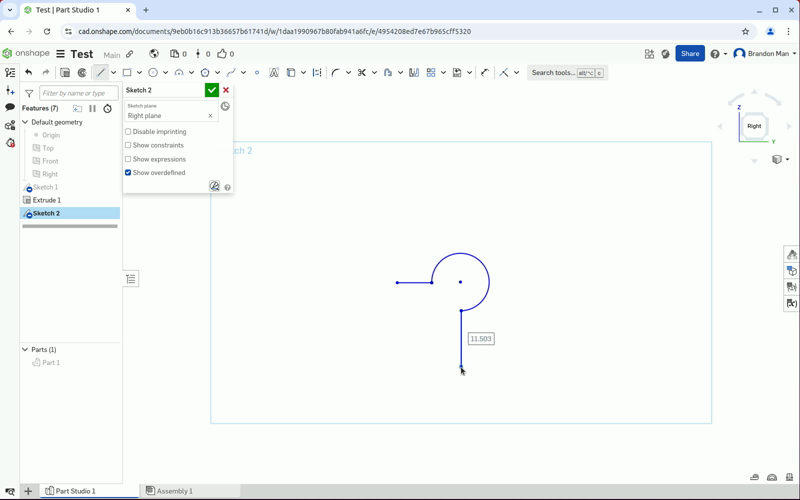
key(a)
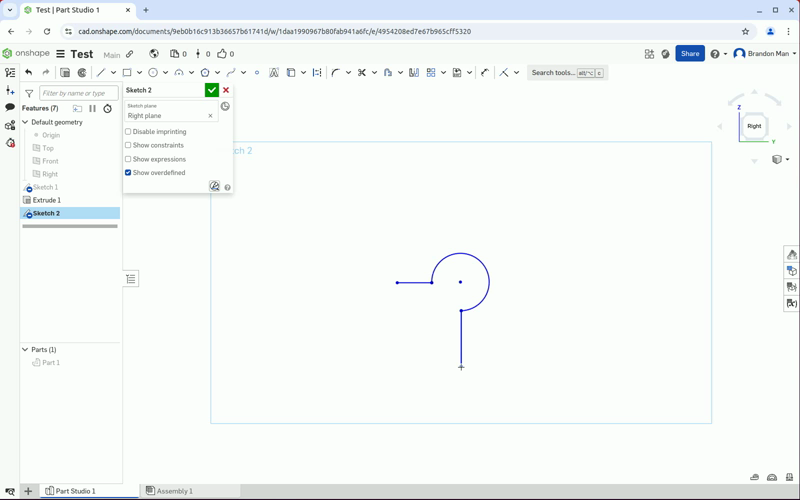
mouse_move(461, 366)
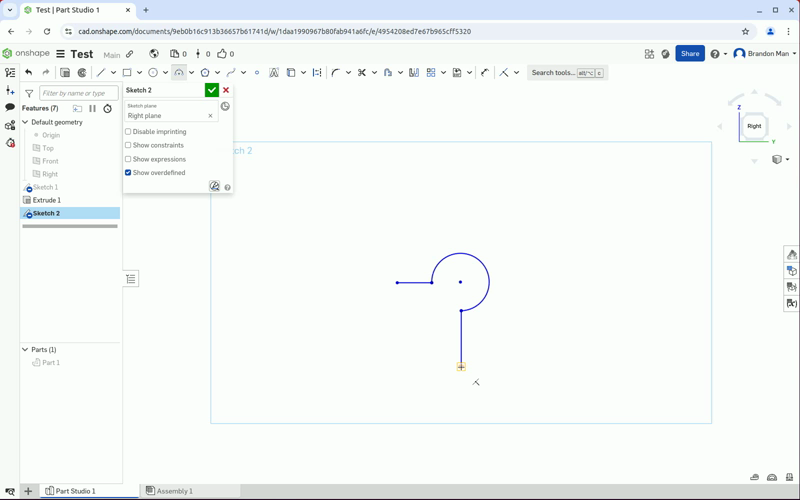
click(461, 366)
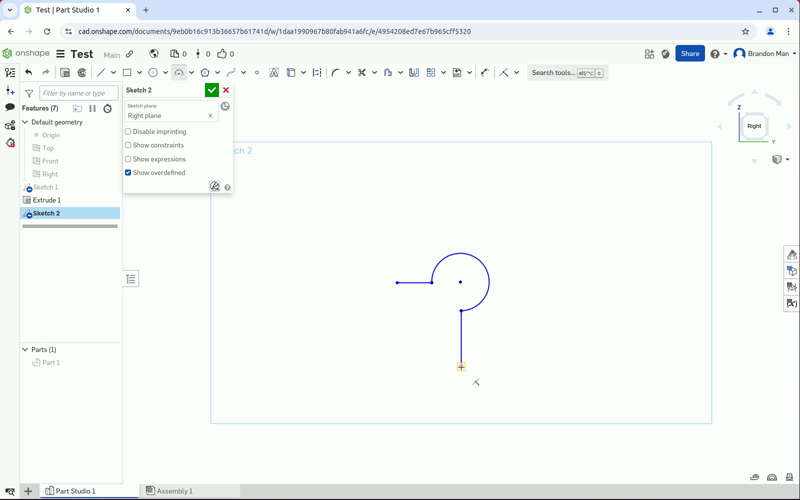
key_down(shift)
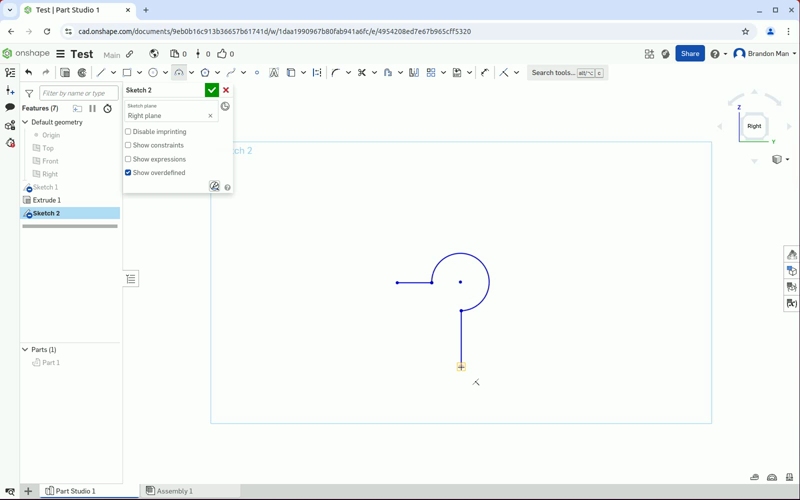
mouse_move(397, 227)
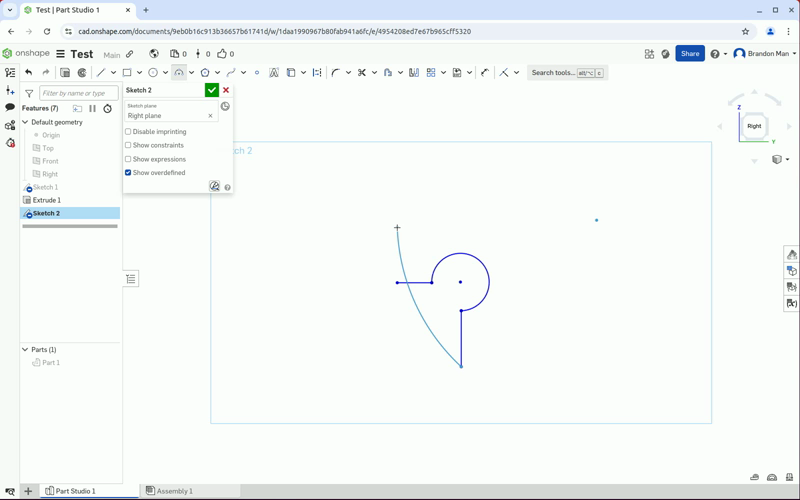
click(397, 227)
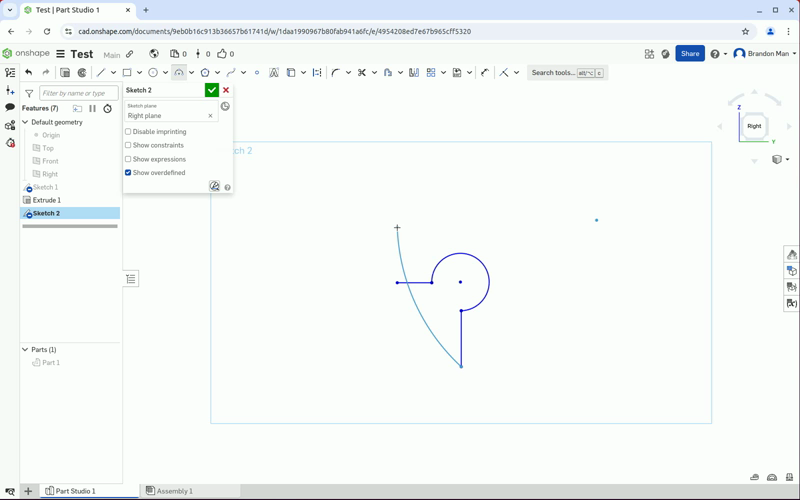
mouse_move(536, 248)
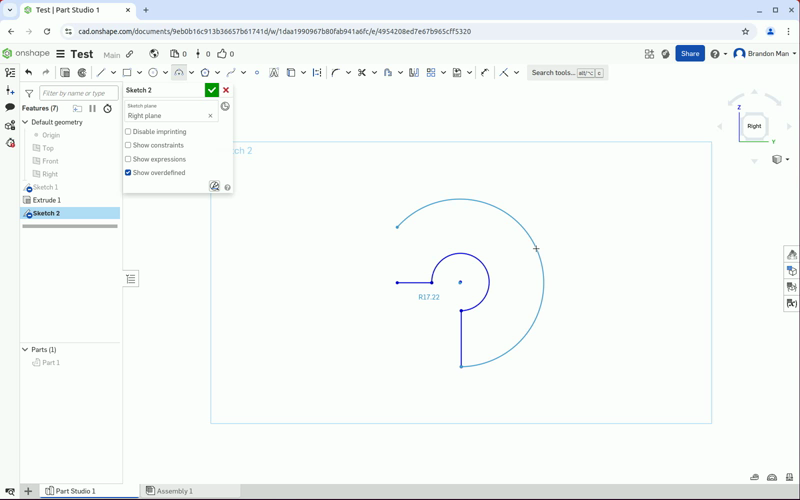
click(536, 248)
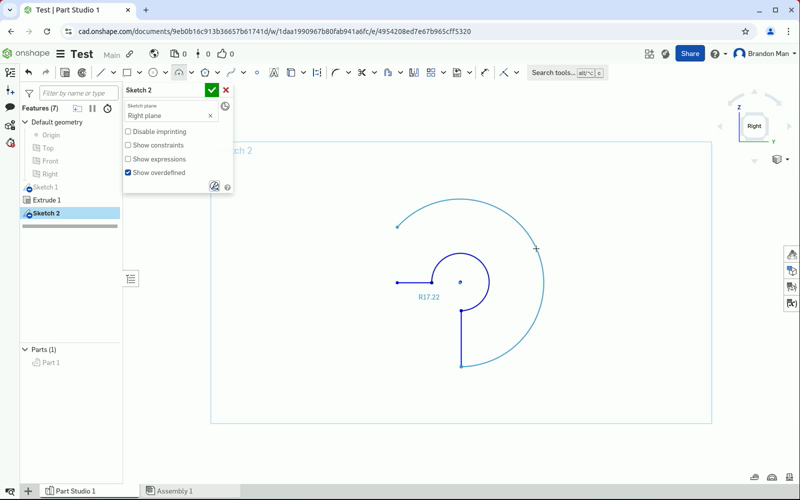
key_up(shift)
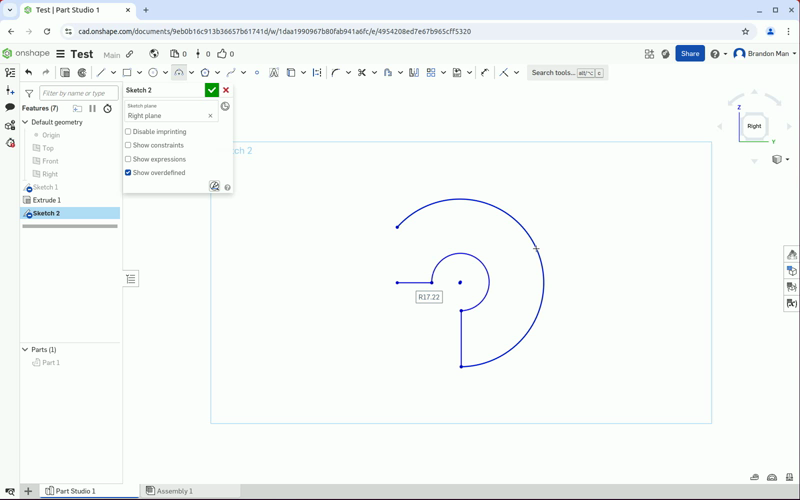
key(esc)
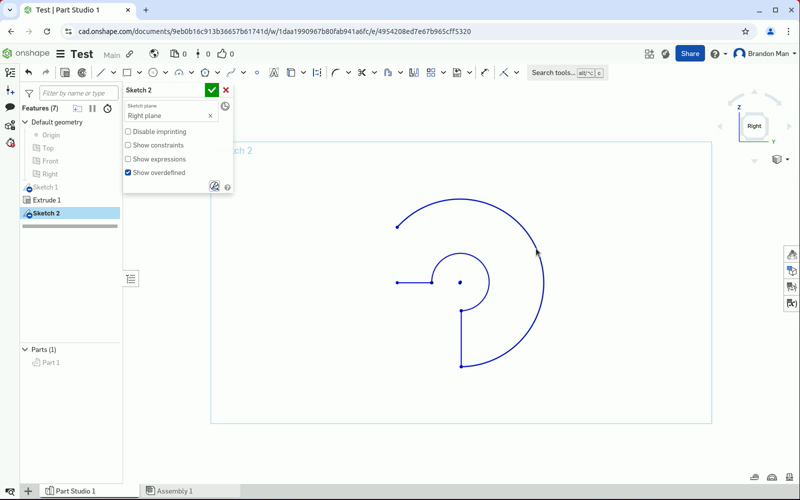
key(l)
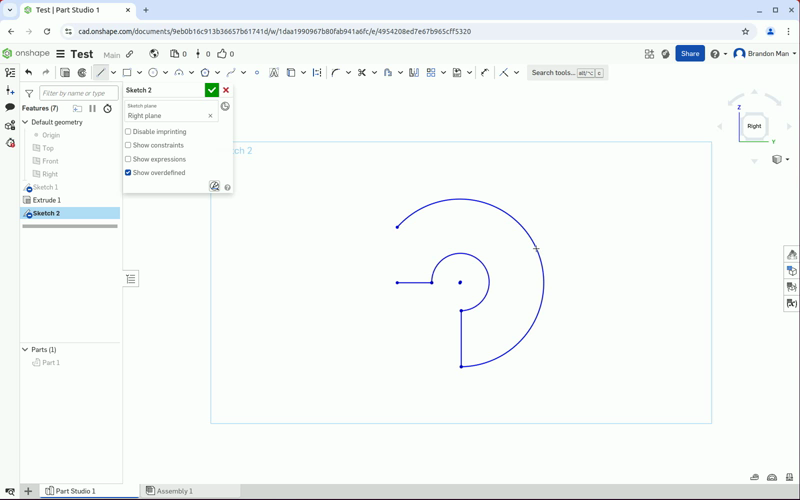
mouse_move(397, 227)
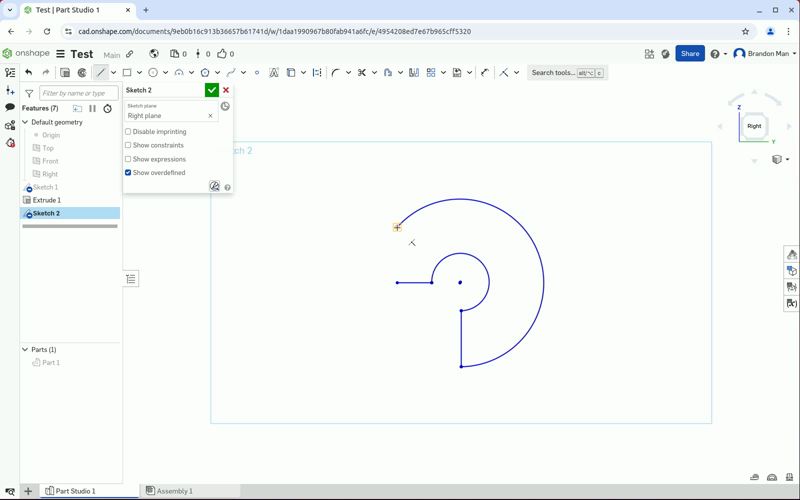
click(397, 227)
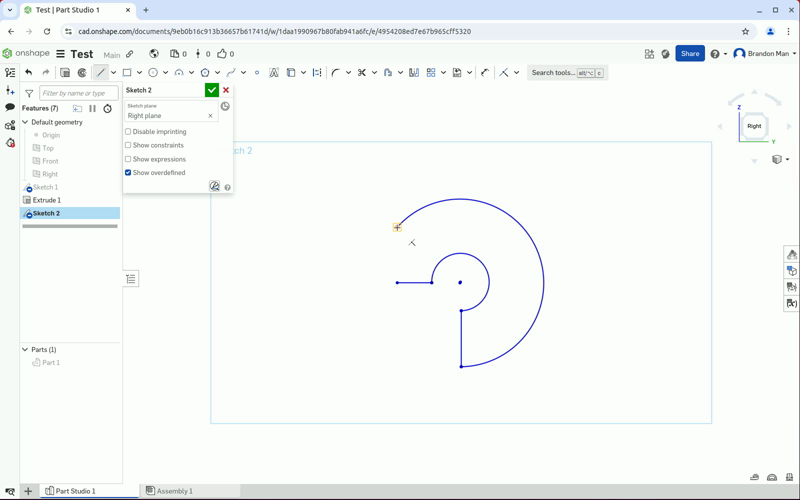
mouse_move(427, 227)
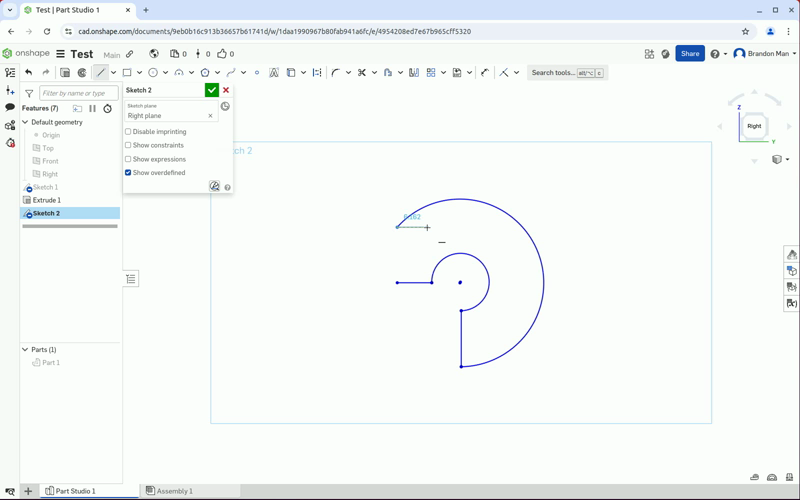
key_down(shift)
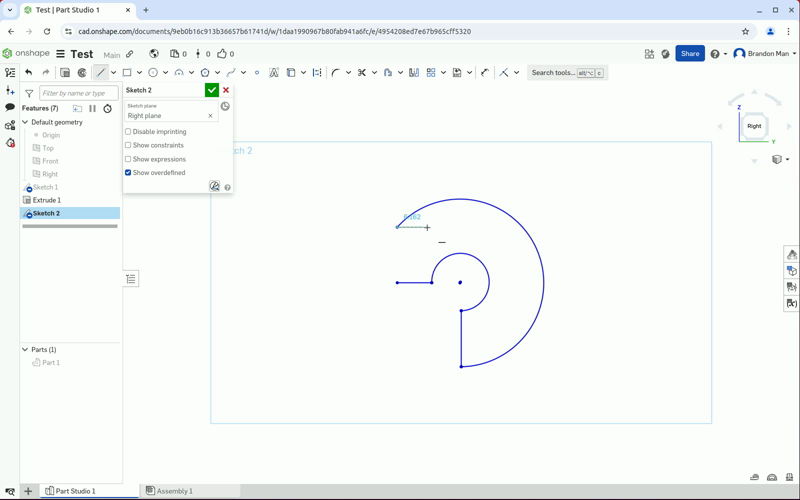
mouse_move(397, 282)
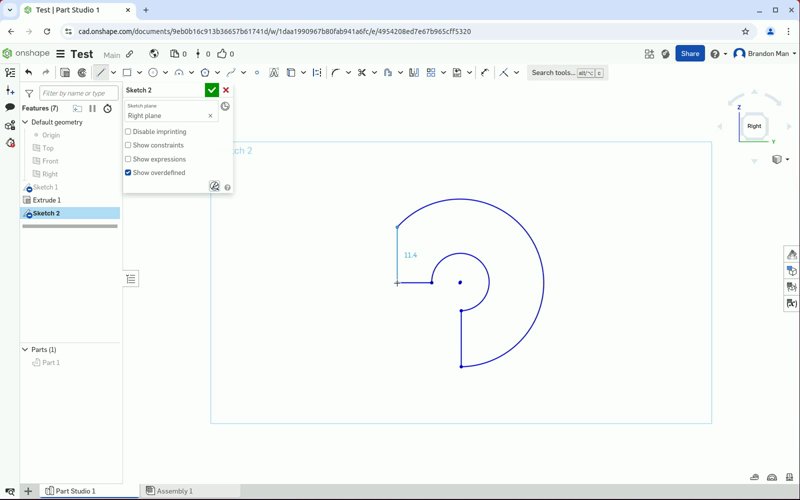
key_up(shift)
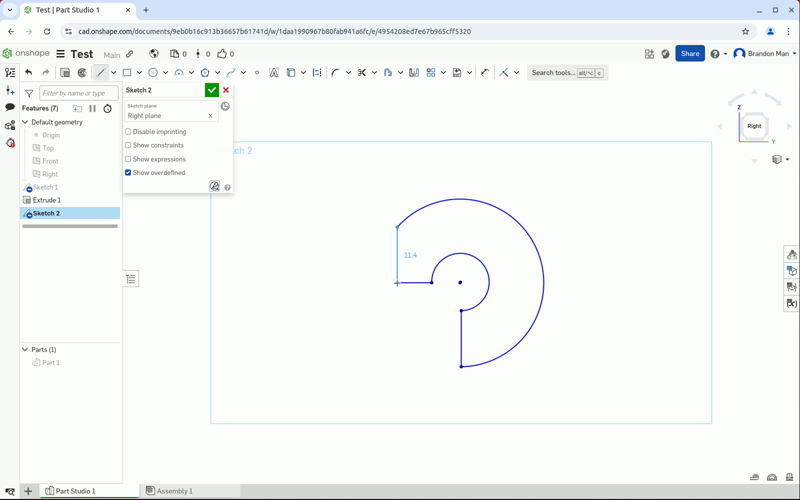
click(397, 282)
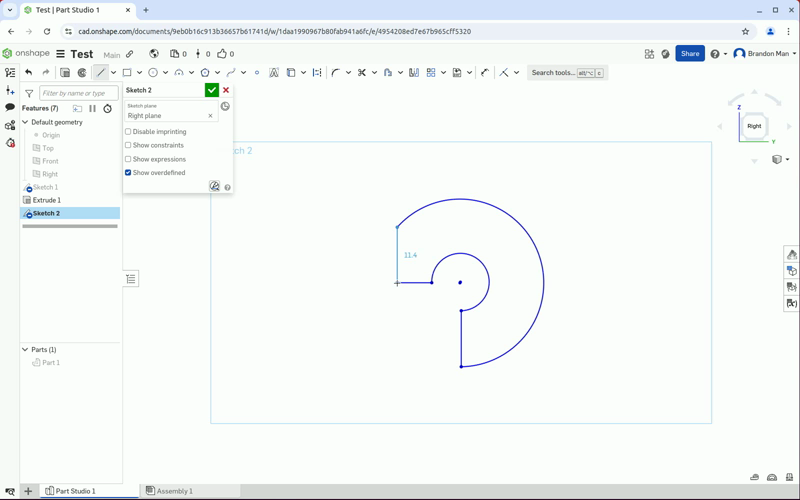
key(esc)
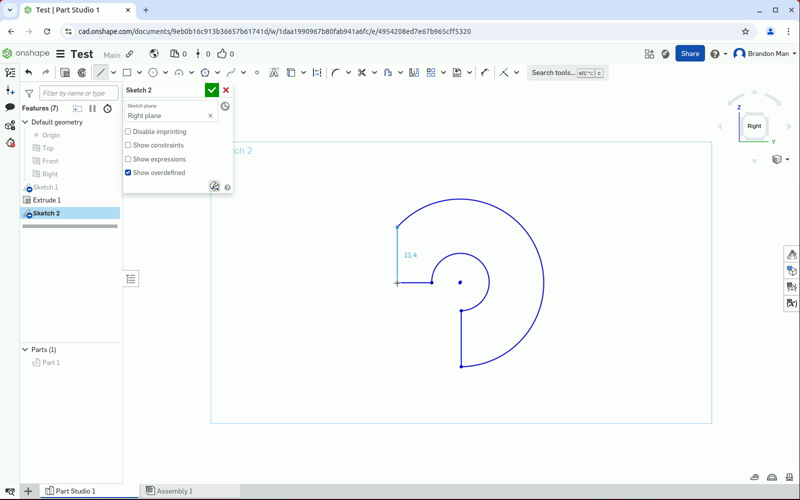
mouse_move(486, 314)
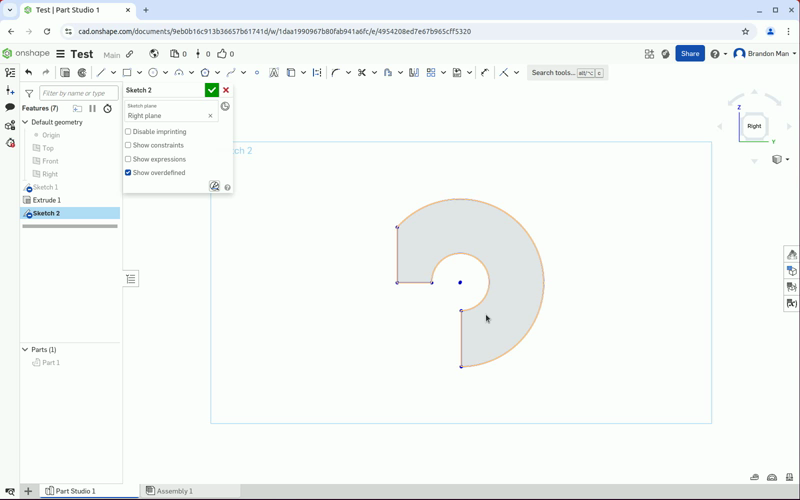
click(486, 314)
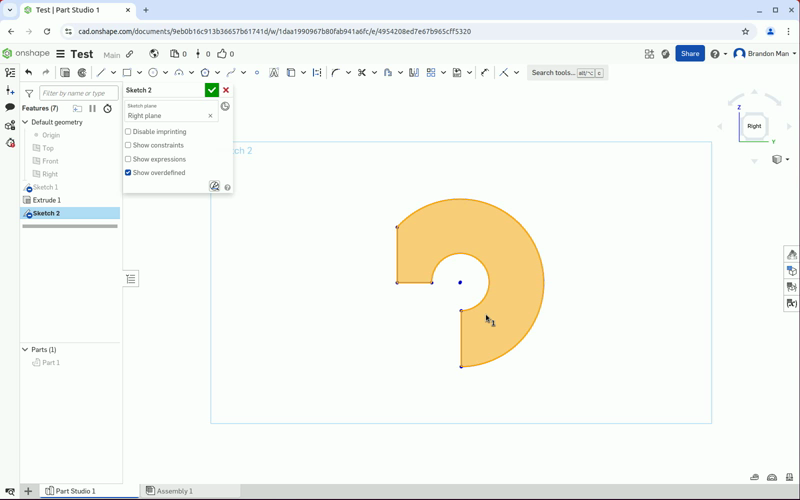
mouse_move(73, 352)
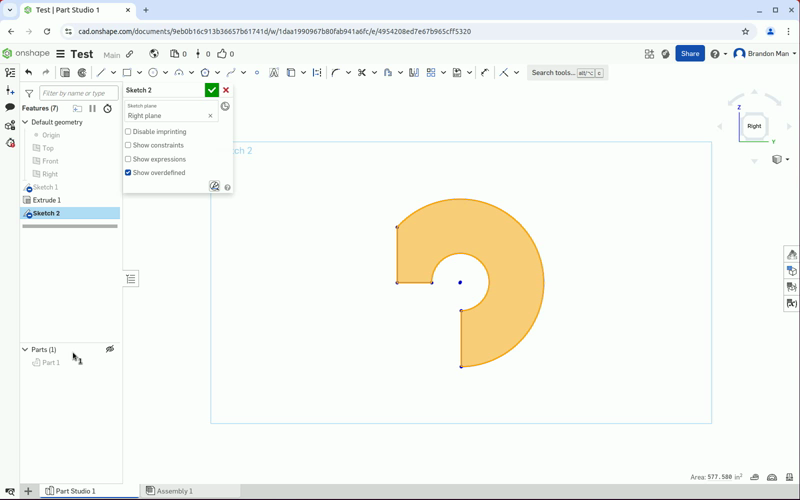
key(shift+y)
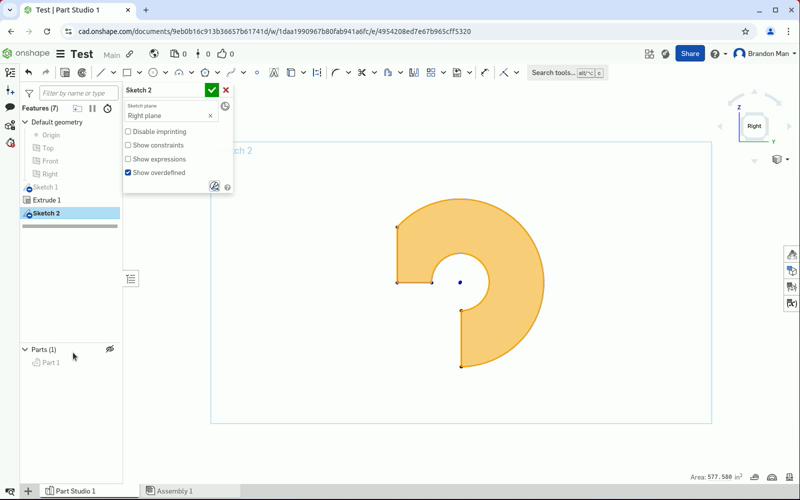
key(shift+e)
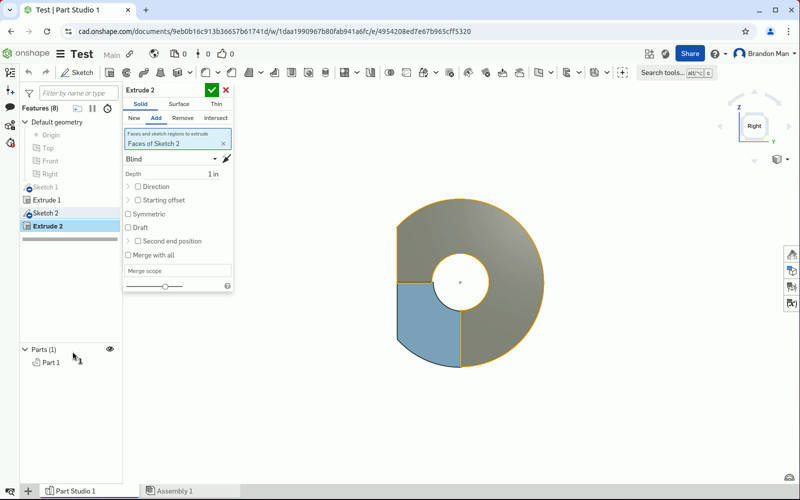
mouse_move(143, 106)
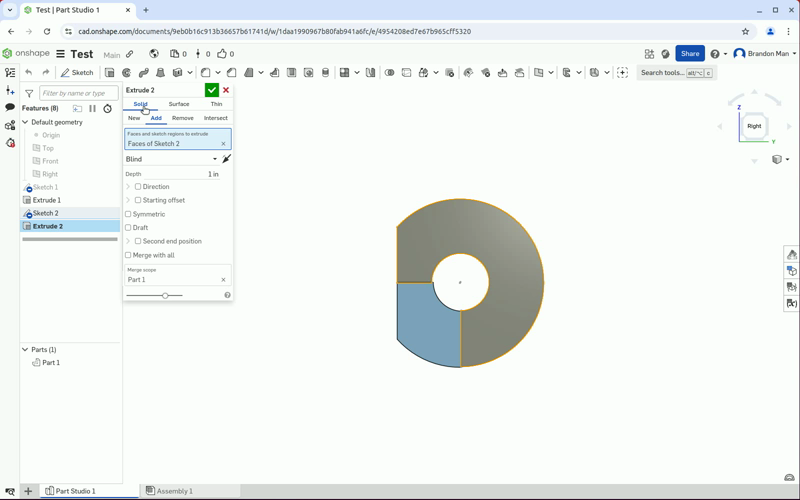
click(143, 106)
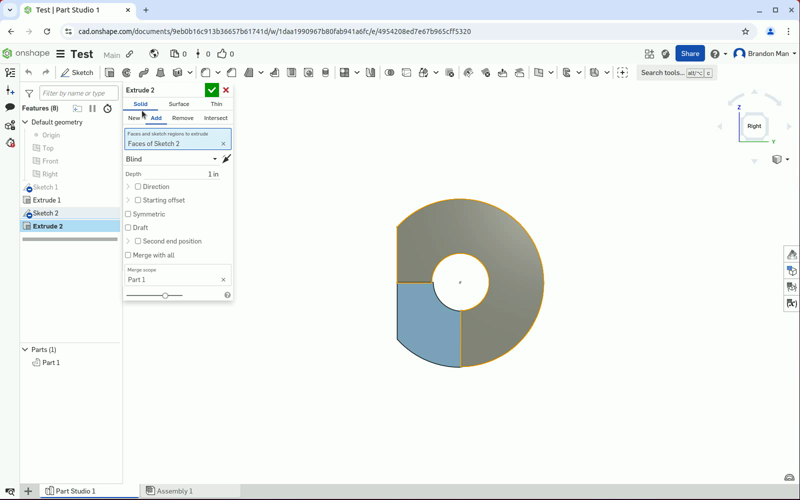
mouse_move(137, 120)
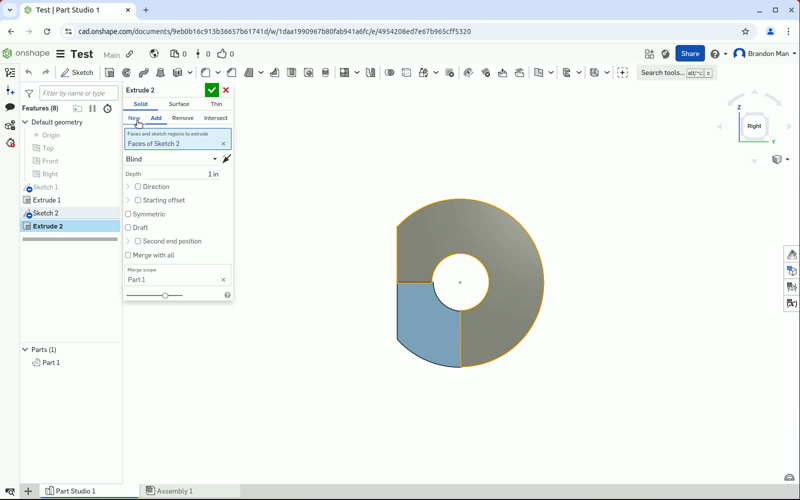
click(137, 120)
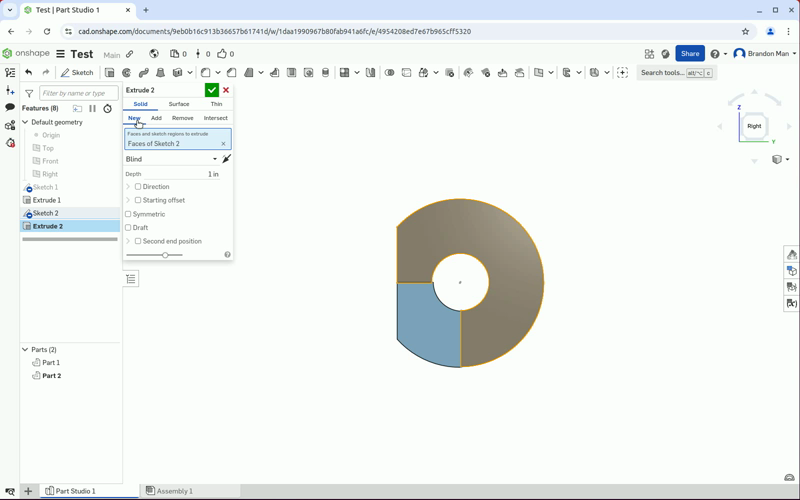
key(tab, 4)
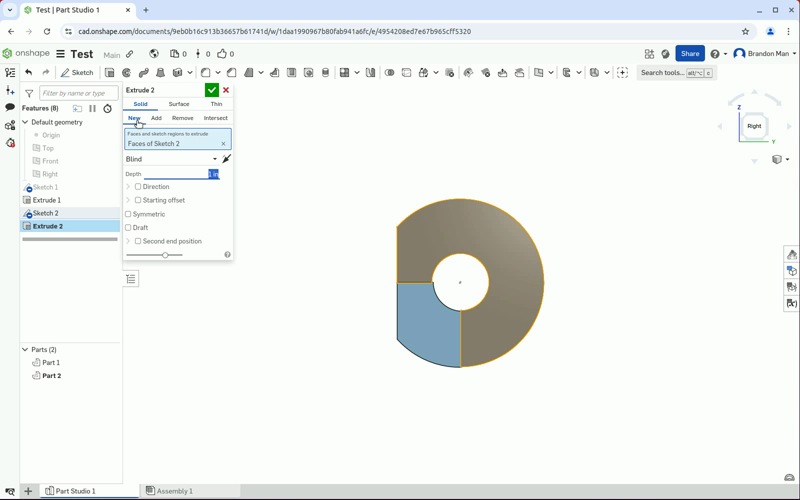
text(23.108)
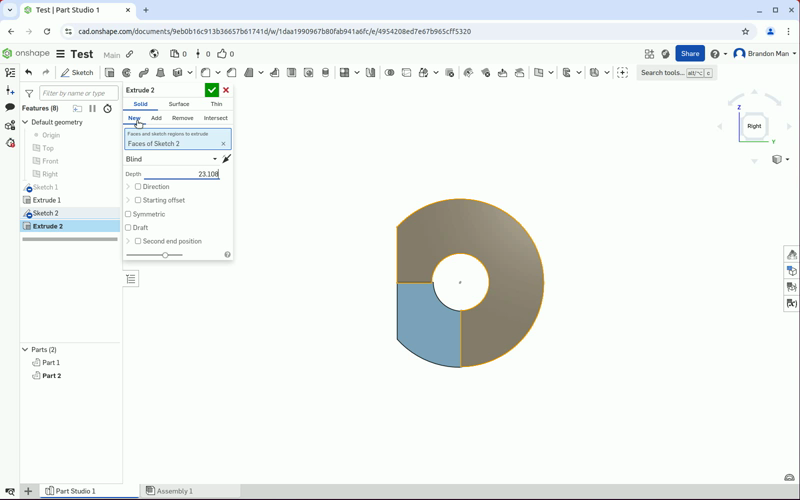
key(enter)
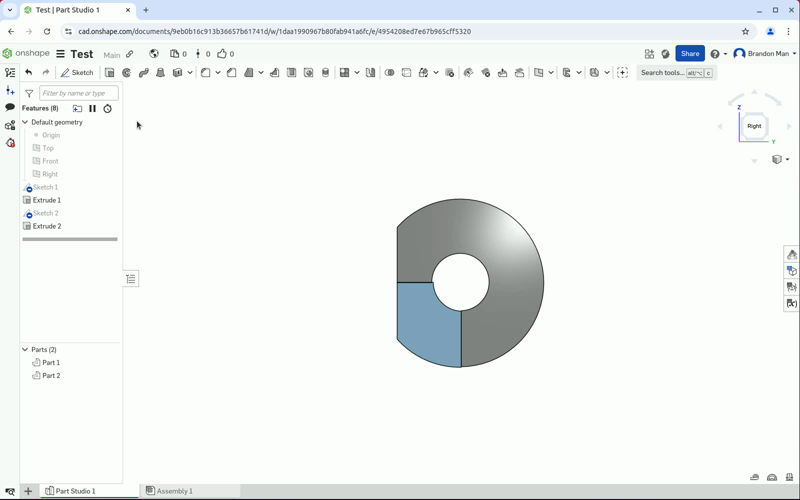
key(shift+h)
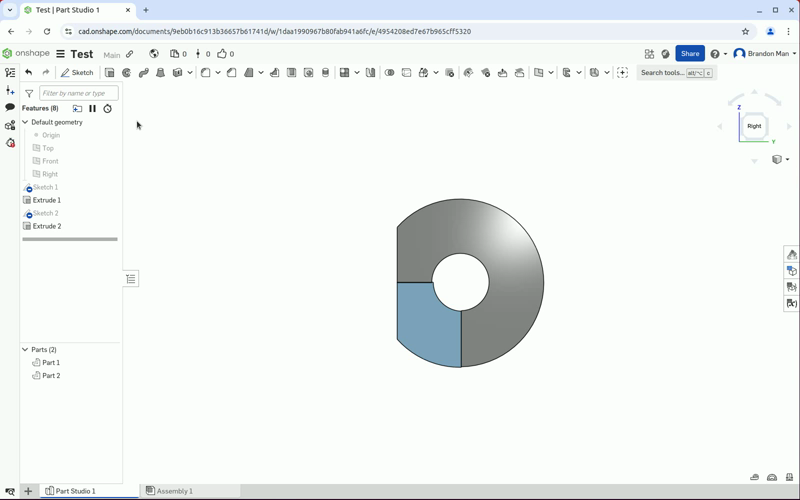
key(shift+h)
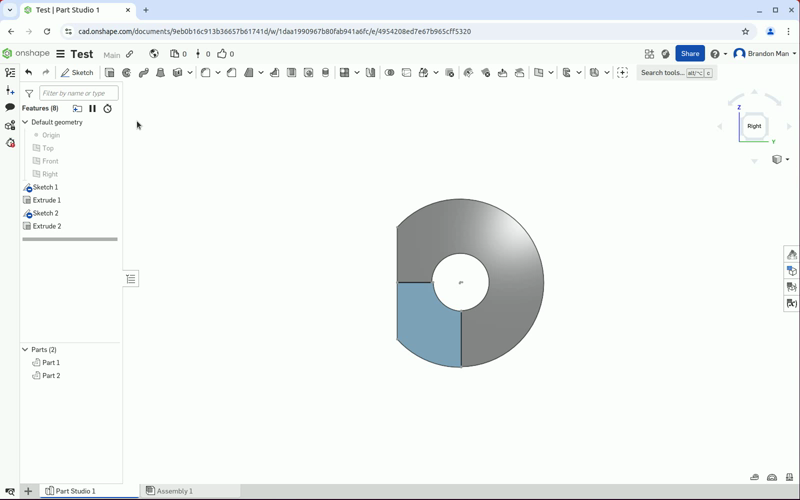
key(shift+7)
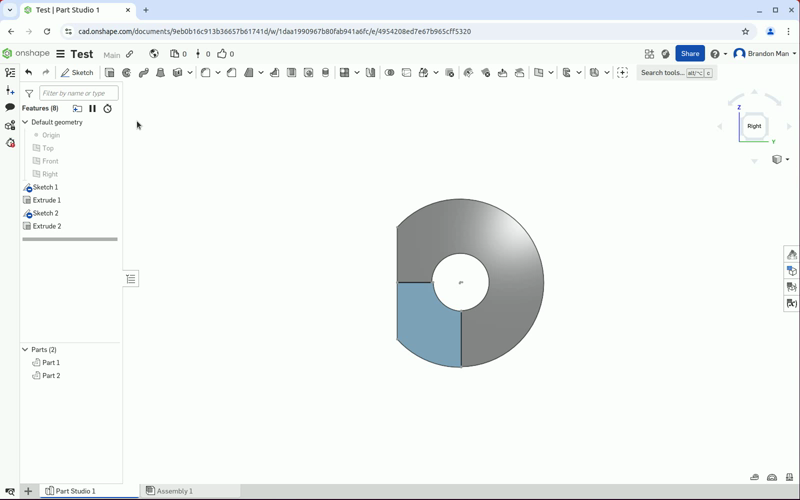
key(right, 2)
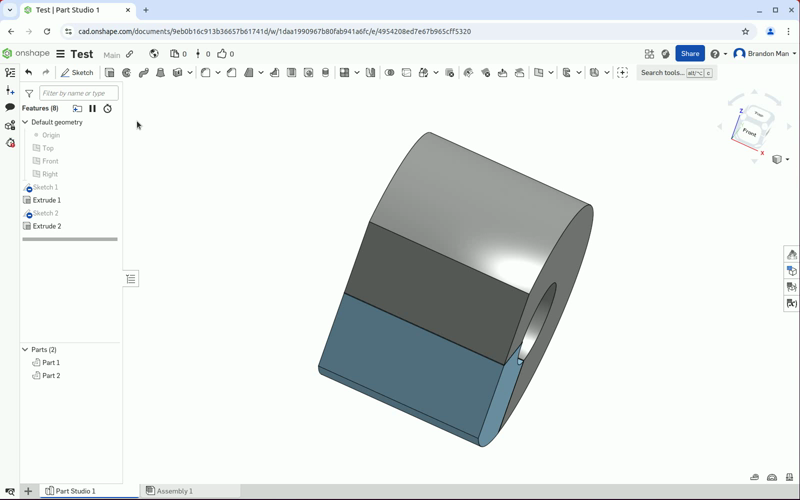
key(down, 2)
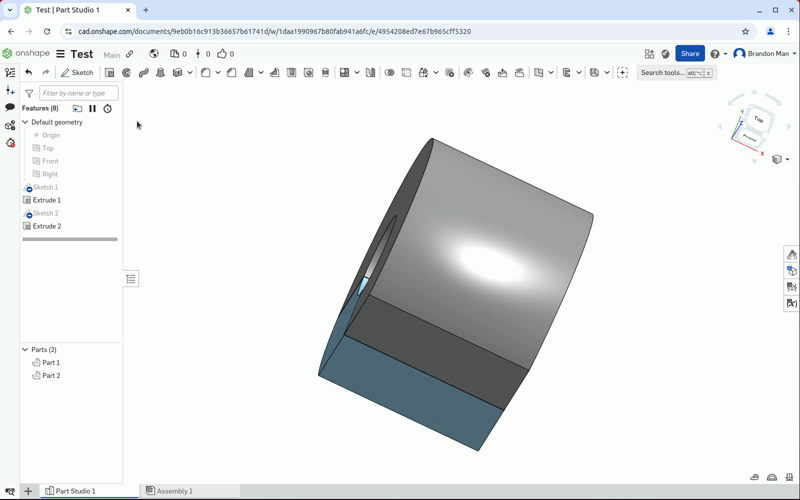
key(up, 2)
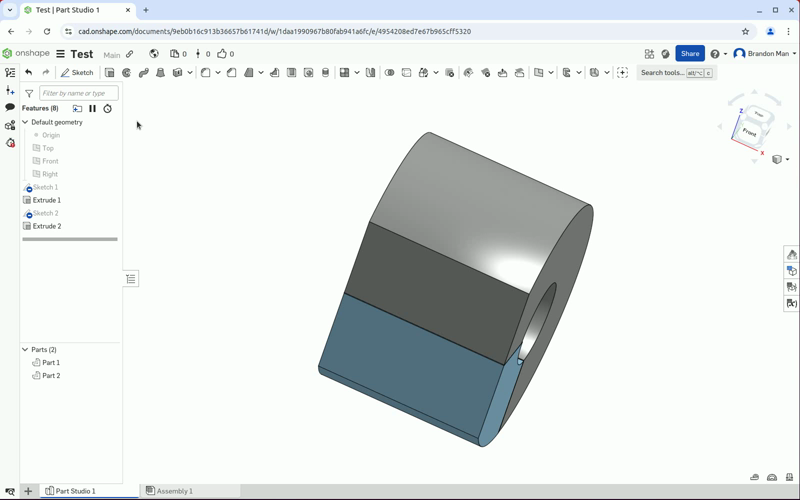
key(left, 2)
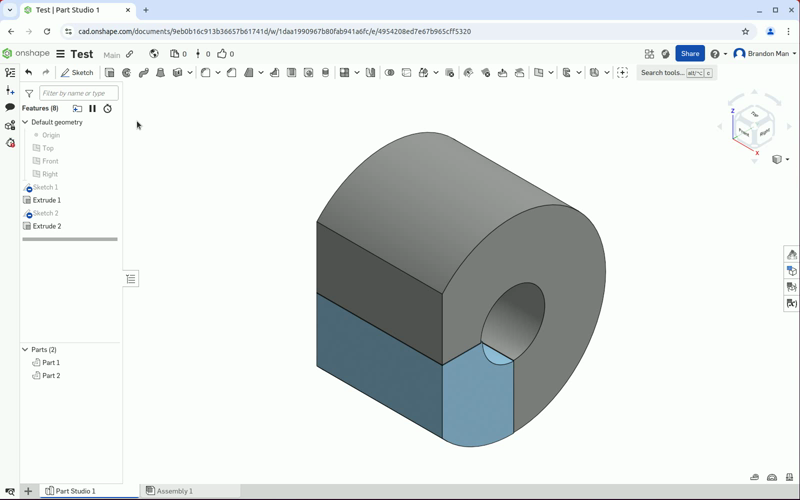
mouse_move(73, 189)
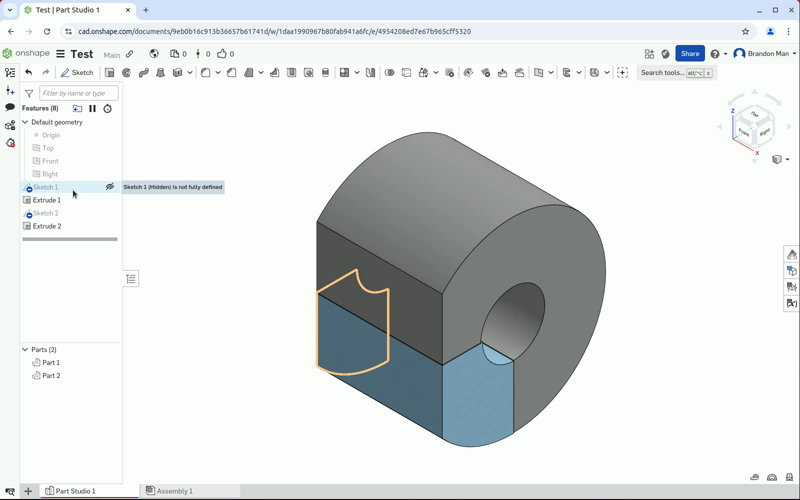
click(73, 189)